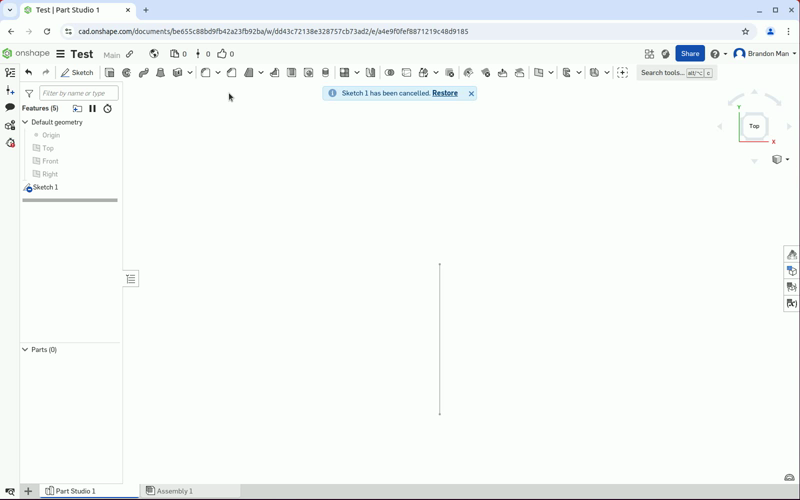
key(shift+h)
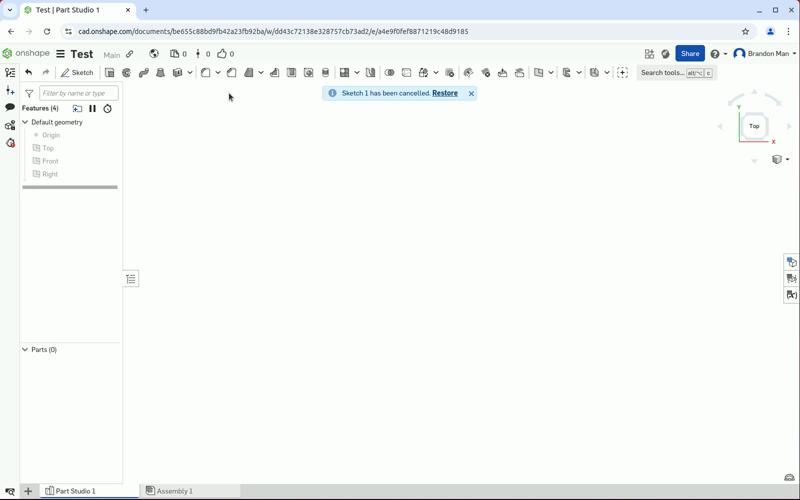
key(shift+s)
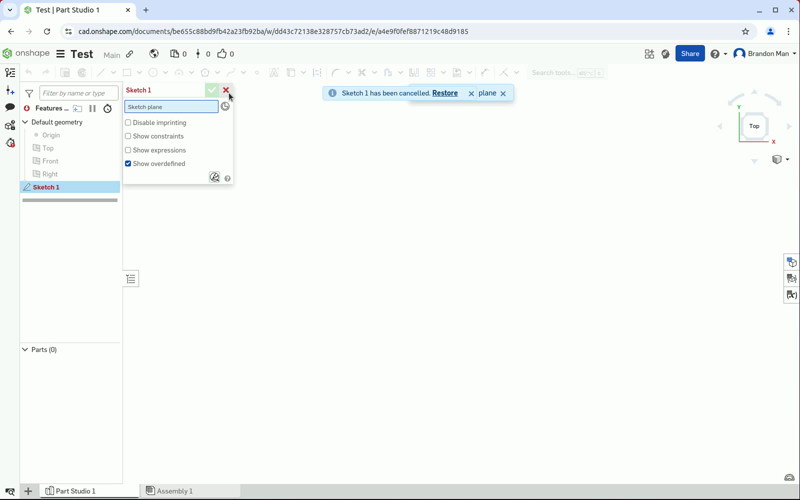
mouse_move(73, 150)
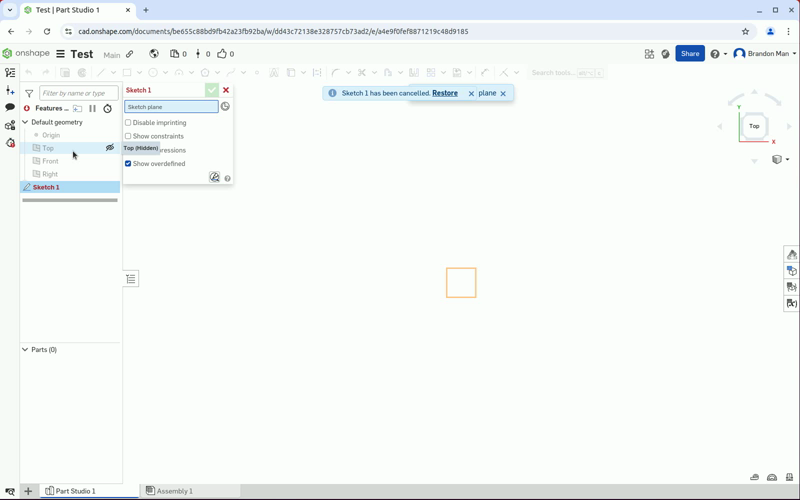
click(73, 150)
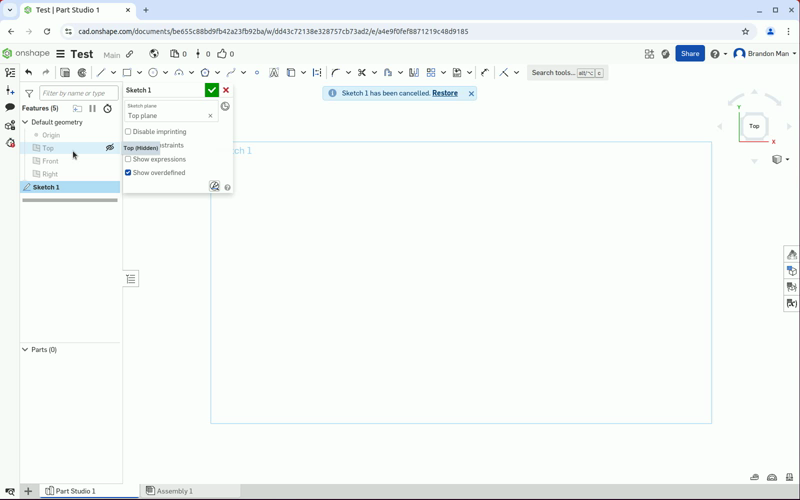
mouse_move(73, 352)
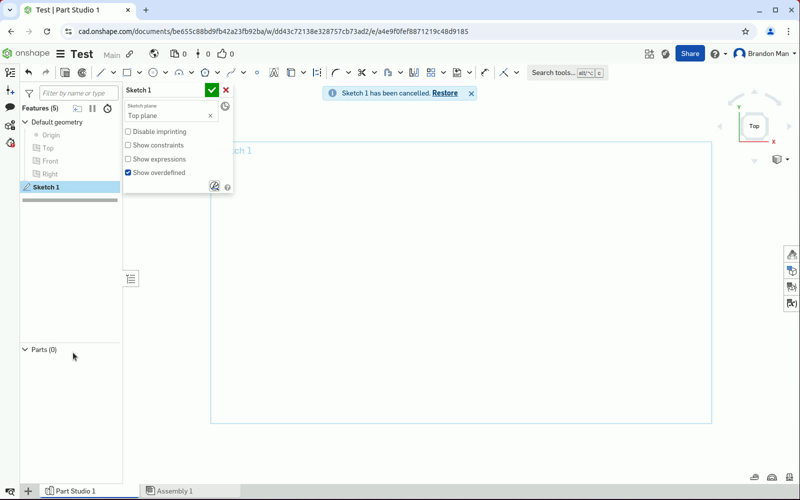
key(y)
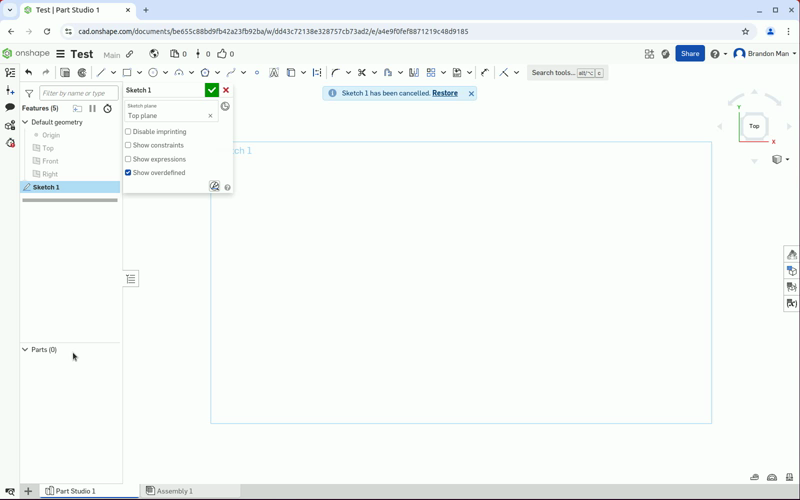
key(l)
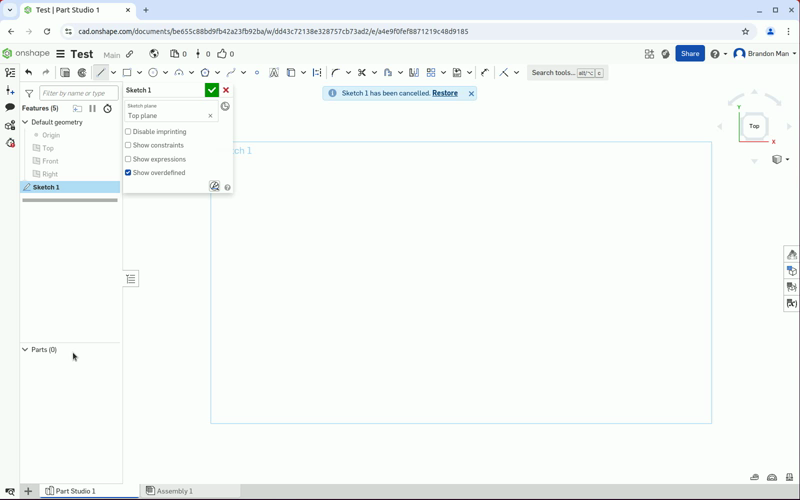
key_down(shift)
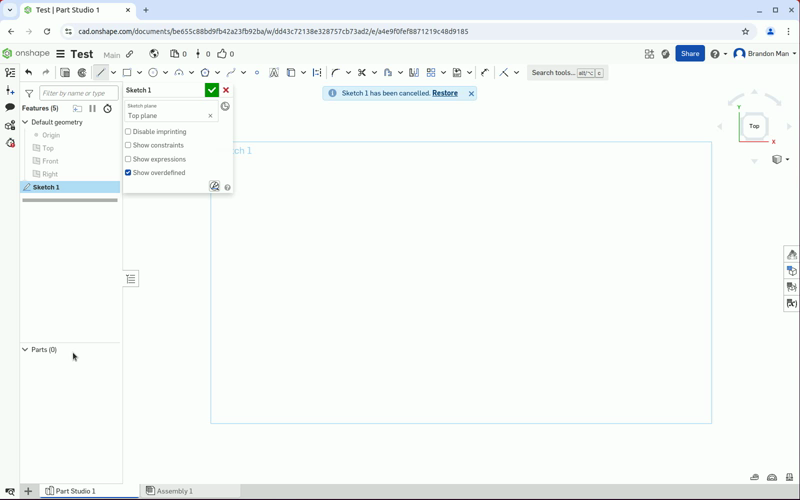
mouse_move(404, 339)
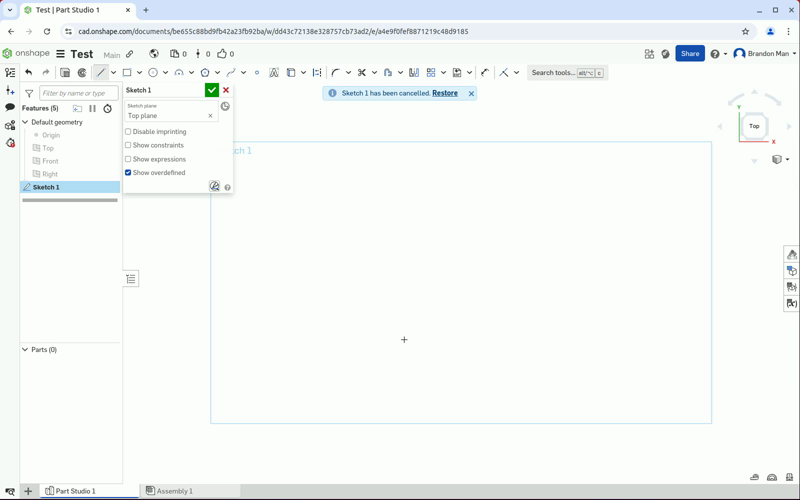
click(404, 339)
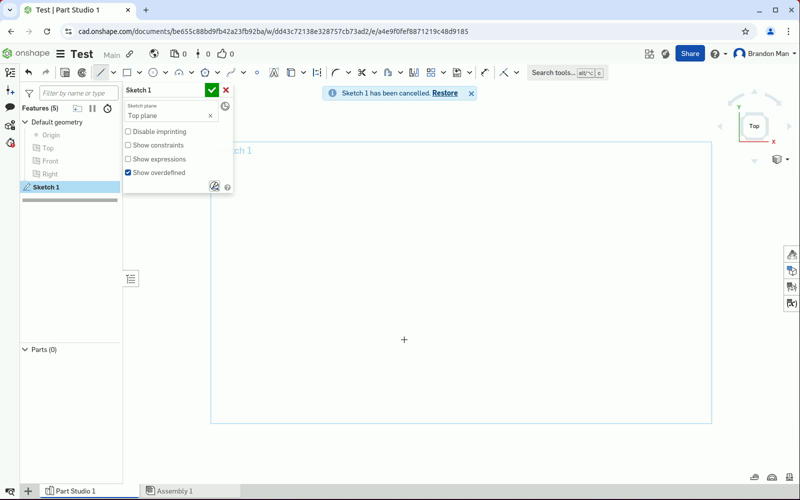
key_up(shift)
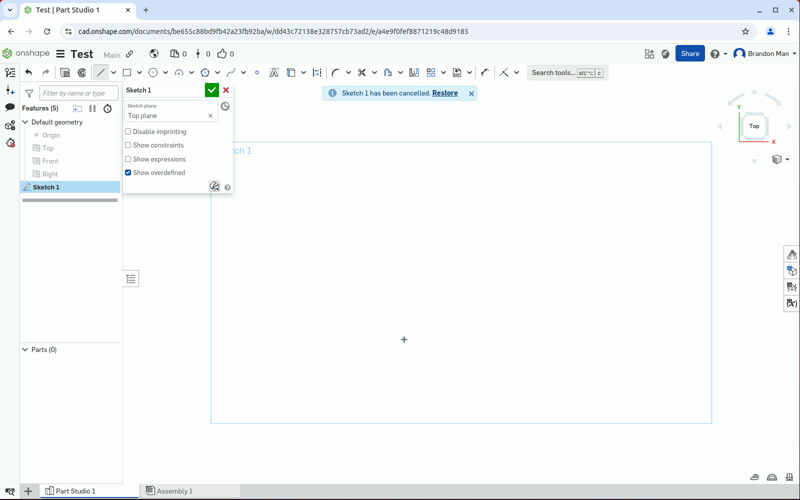
key_down(shift)
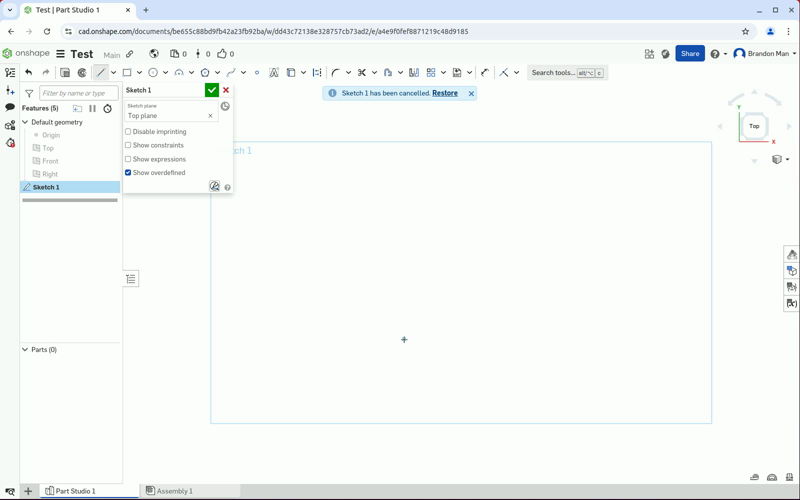
mouse_move(516, 339)
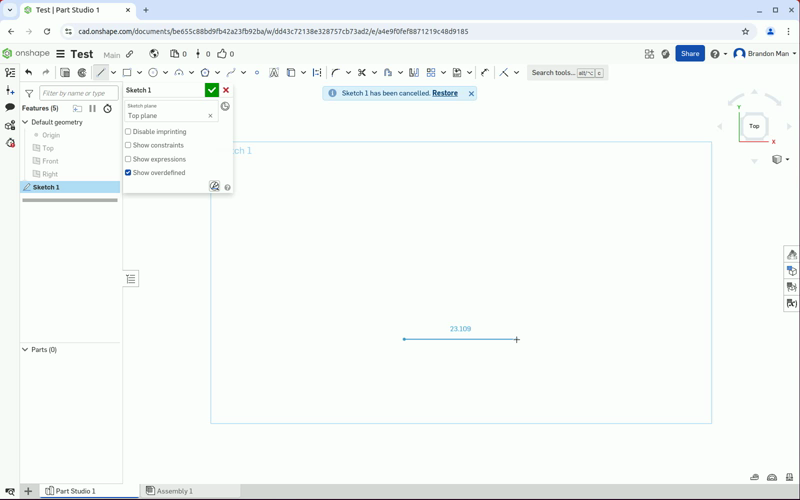
click(516, 339)
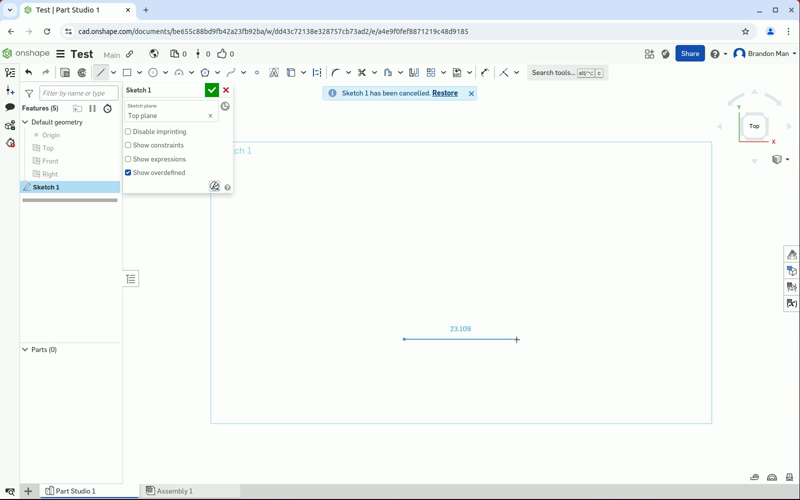
key_up(shift)
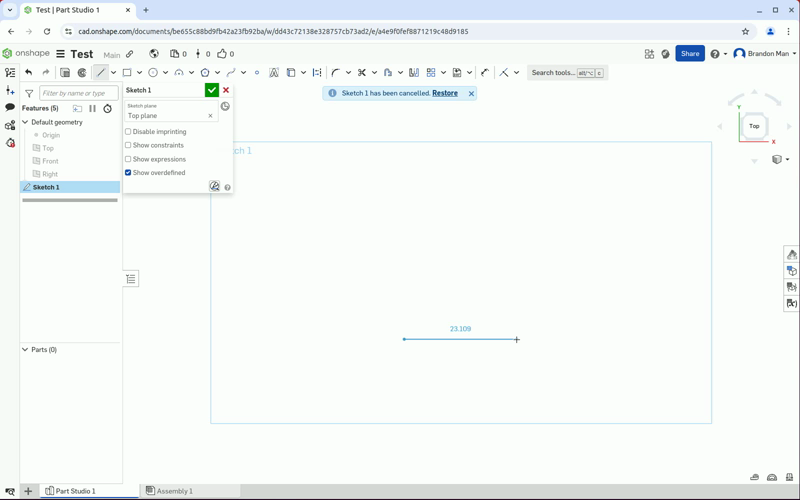
key_down(shift)
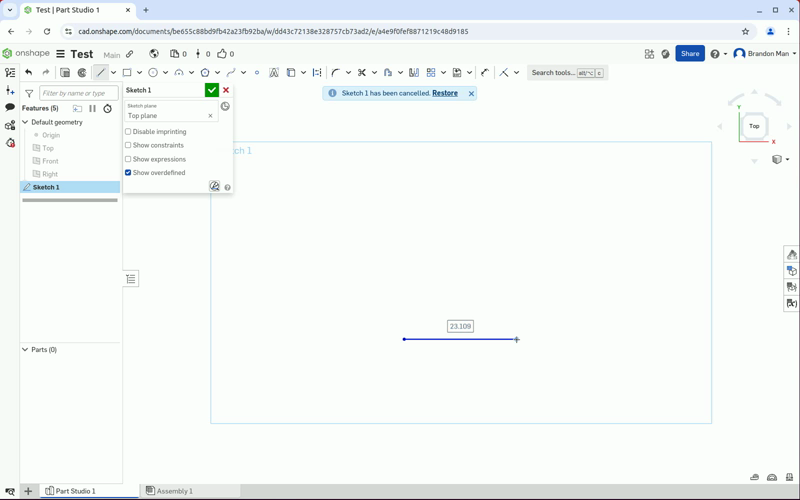
mouse_move(516, 226)
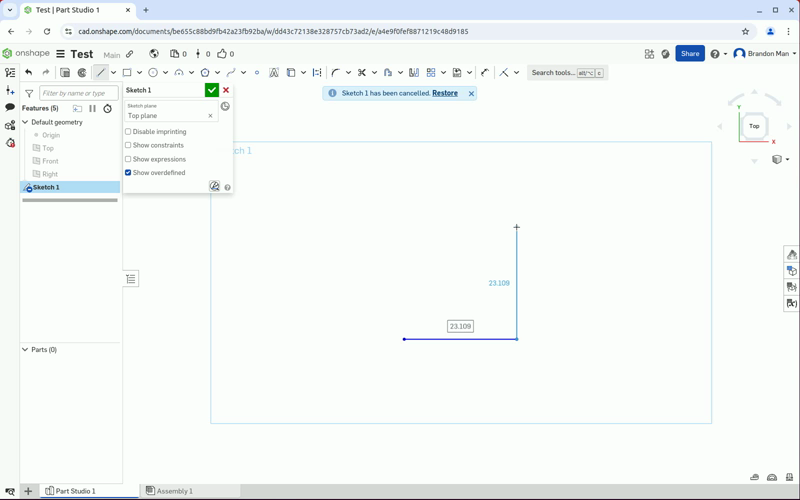
click(516, 226)
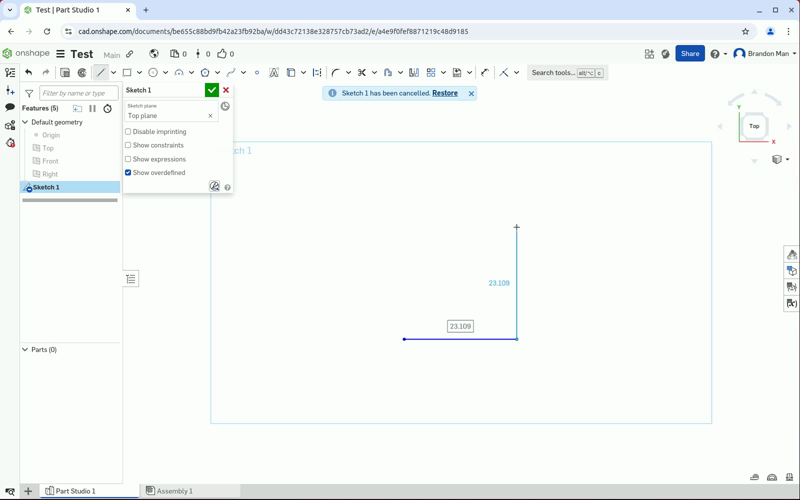
key_up(shift)
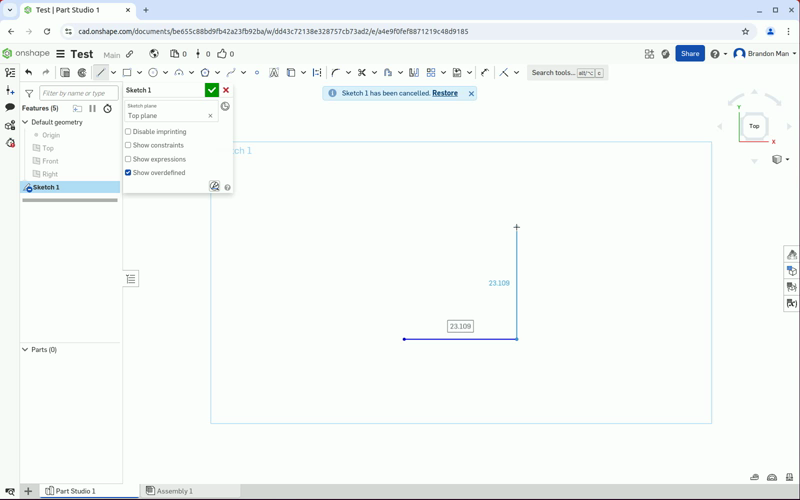
key_down(shift)
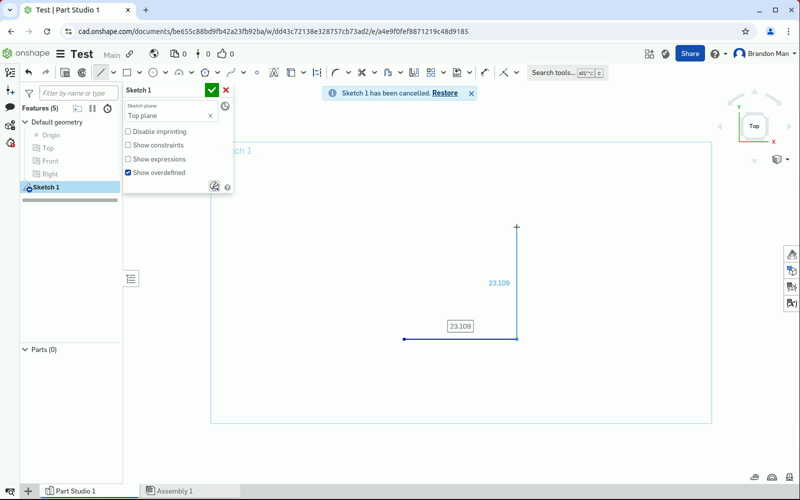
mouse_move(404, 226)
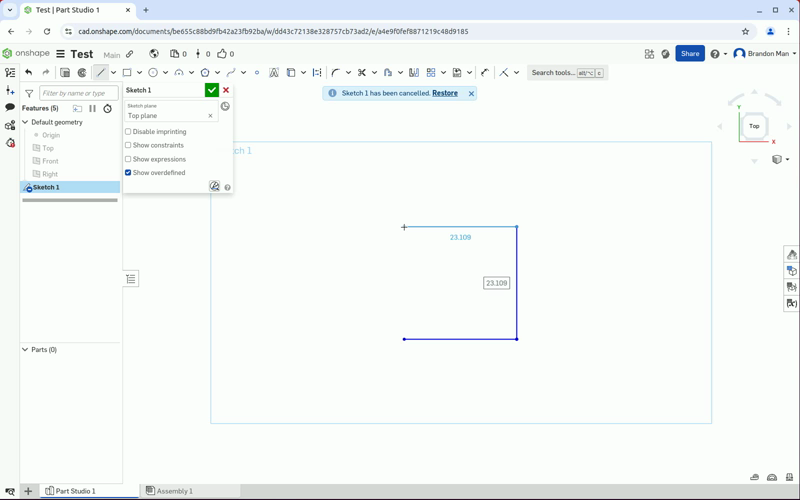
click(404, 226)
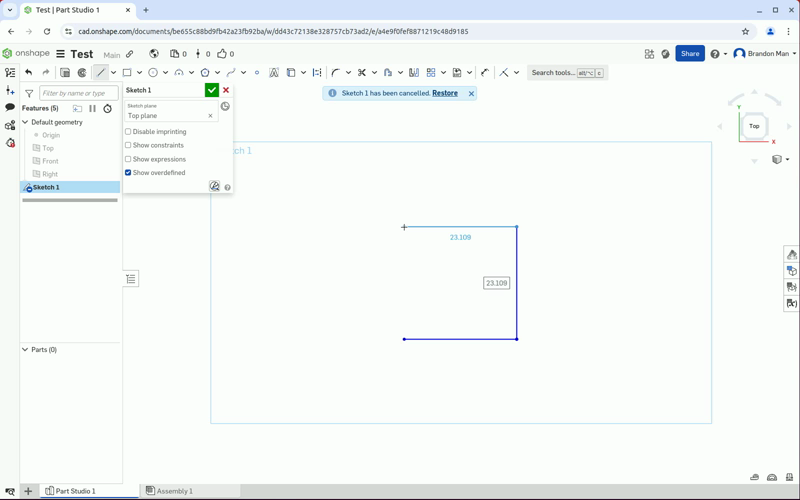
key_up(shift)
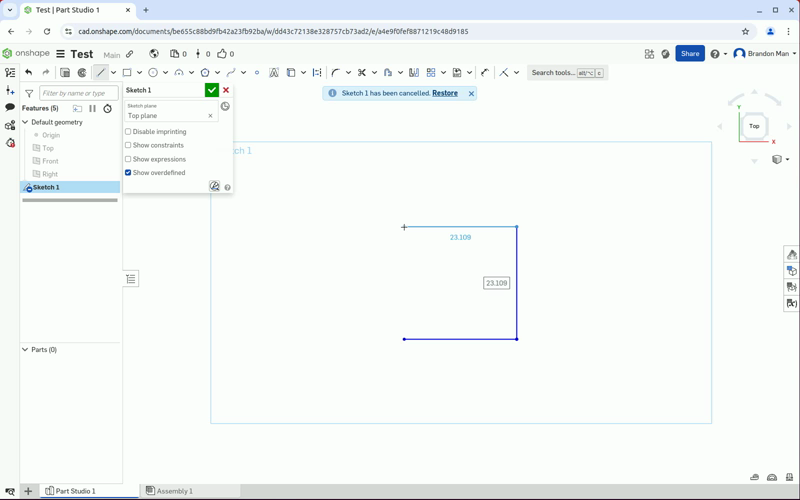
key_down(shift)
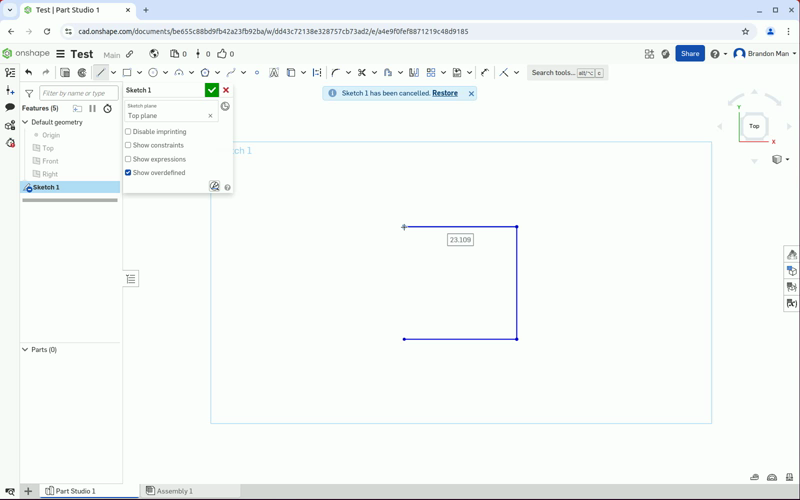
mouse_move(404, 339)
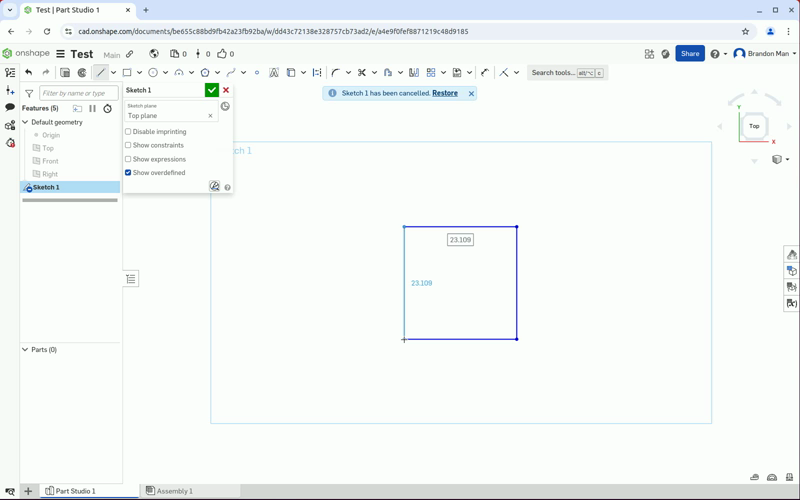
key_up(shift)
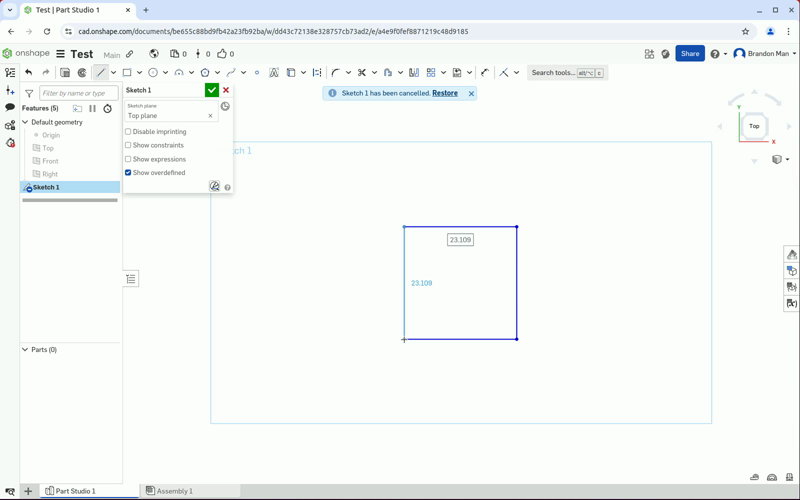
click(404, 339)
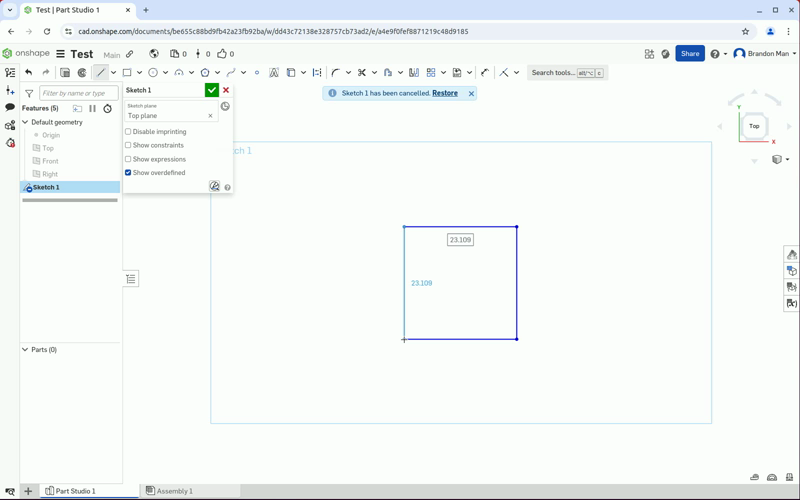
key(esc)
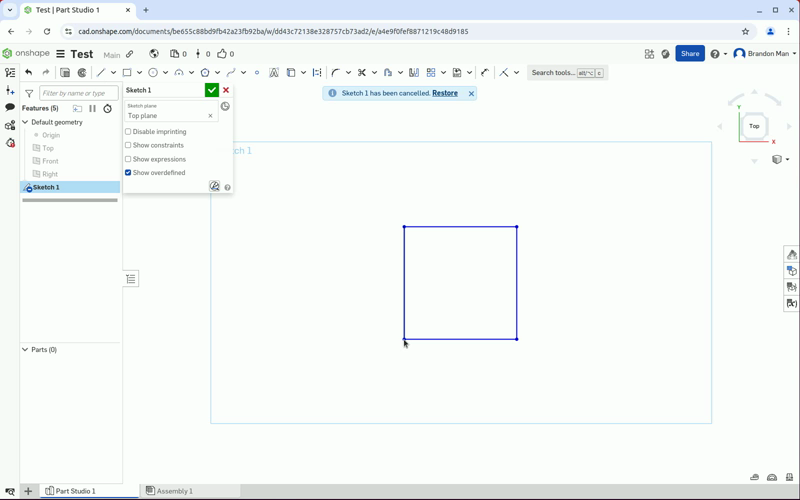
mouse_move(447, 298)
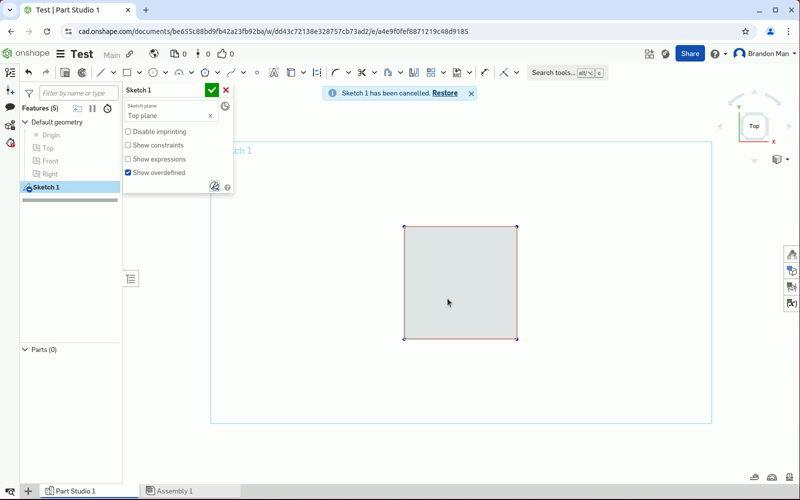
click(447, 298)
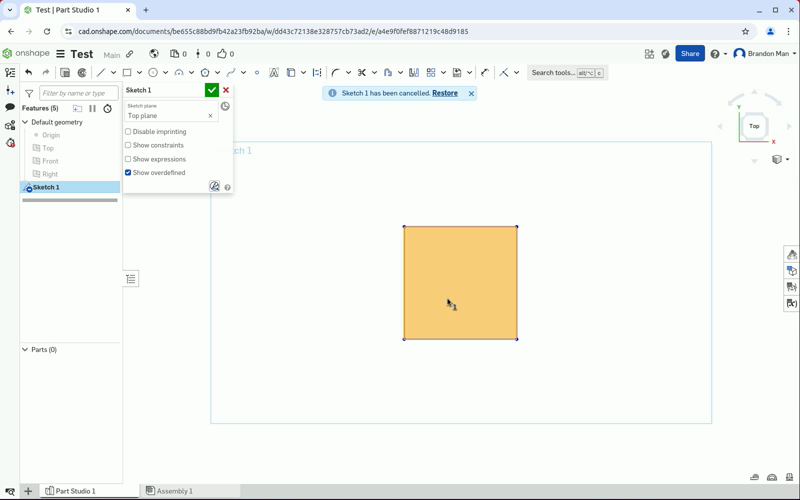
mouse_move(73, 352)
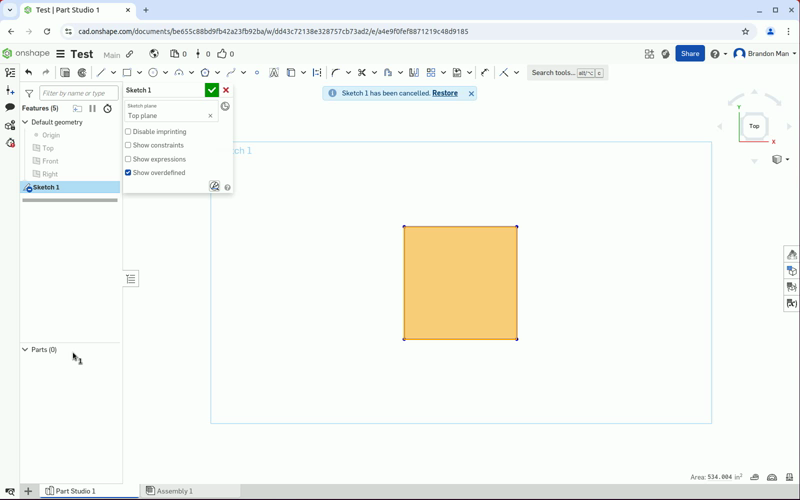
key(shift+y)
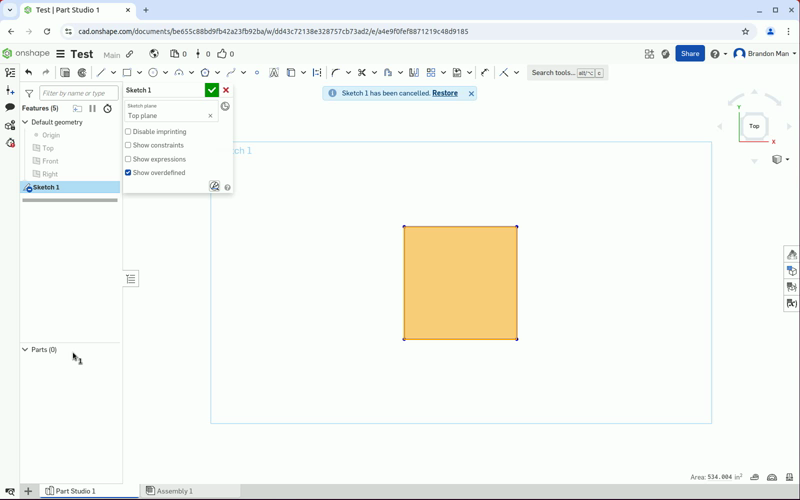
key(shift+e)
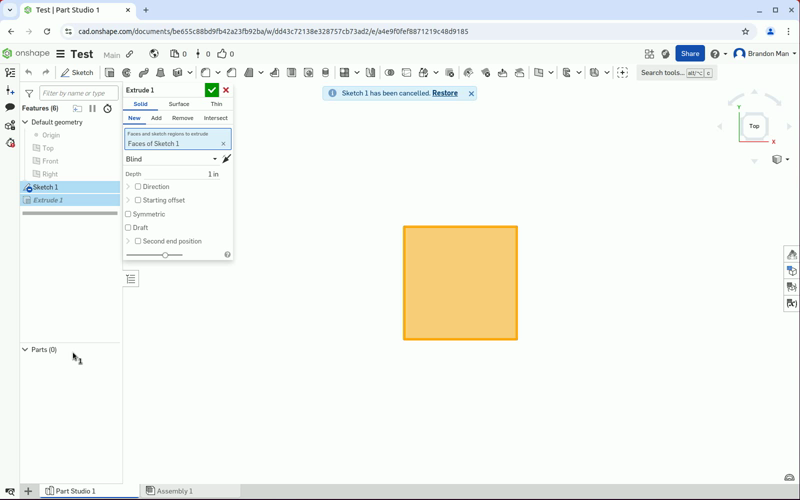
mouse_move(143, 106)
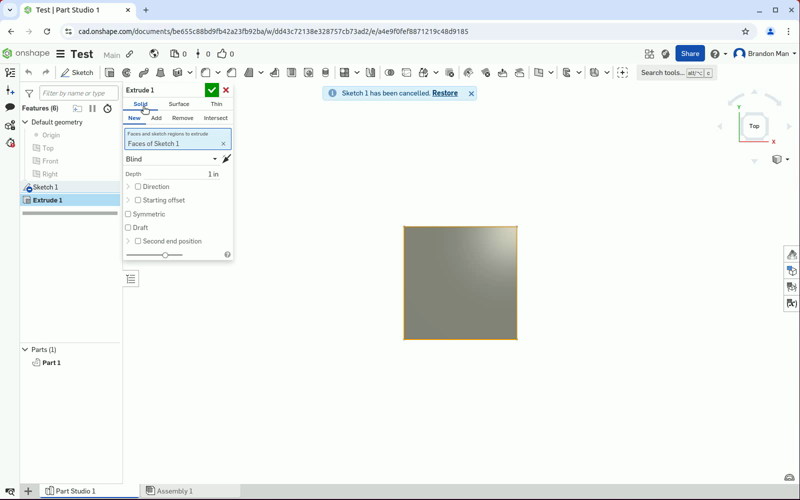
click(143, 106)
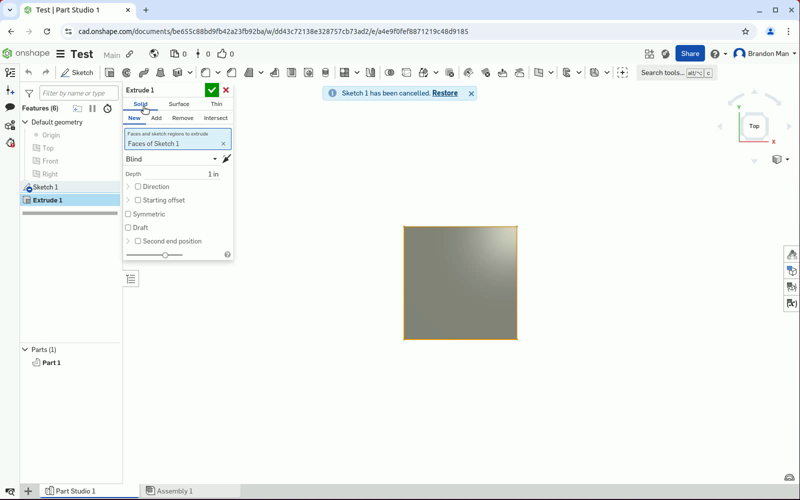
mouse_move(137, 120)
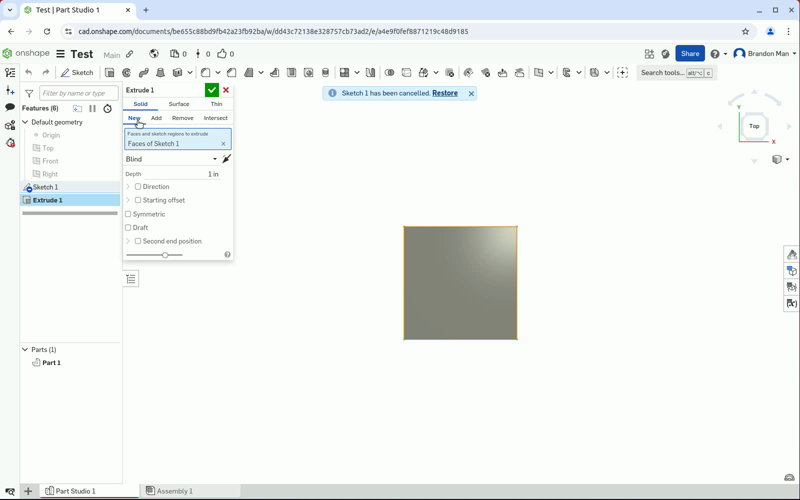
click(137, 120)
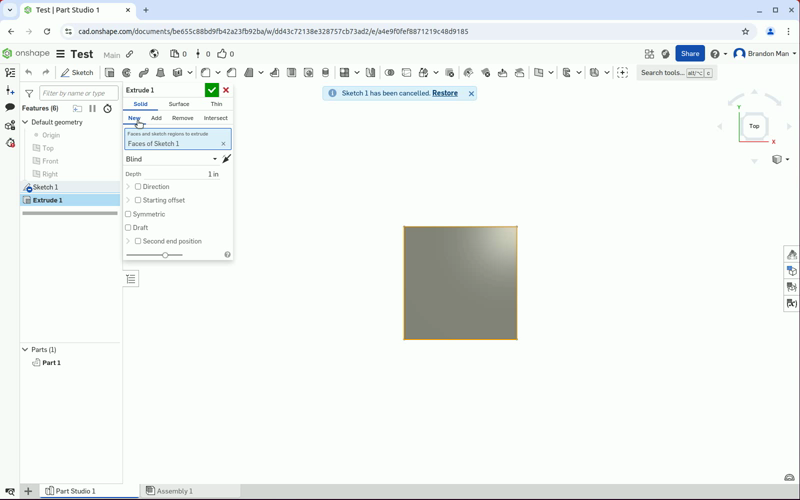
key(tab, 4)
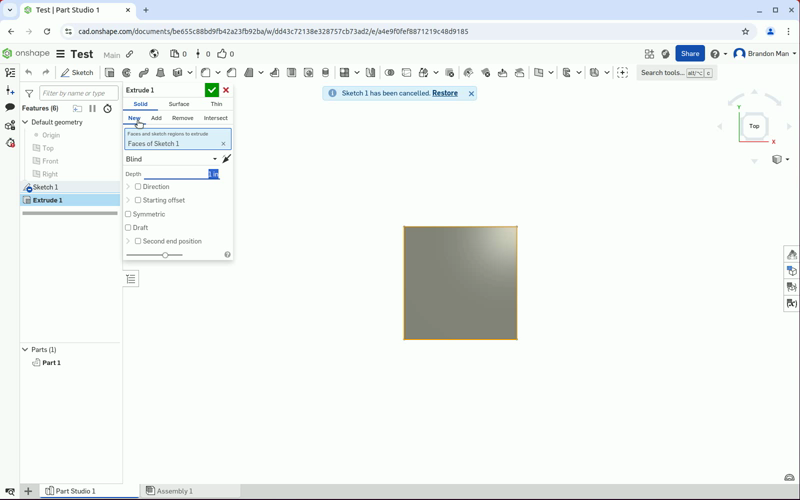
text(1.444)
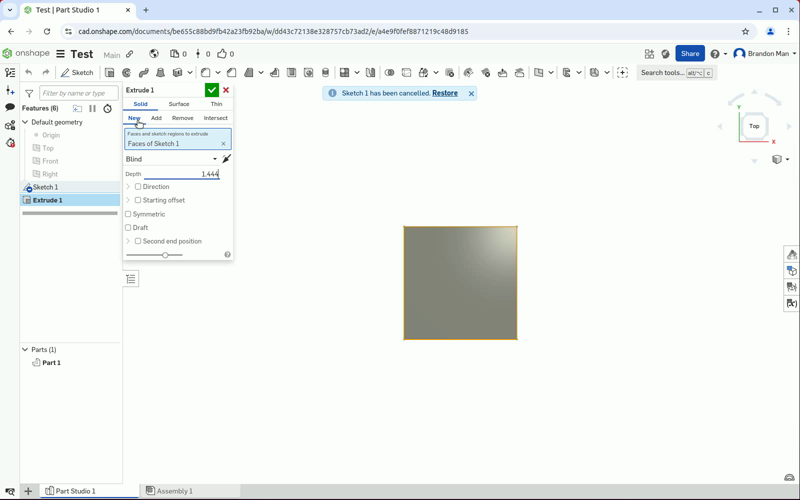
key(enter)
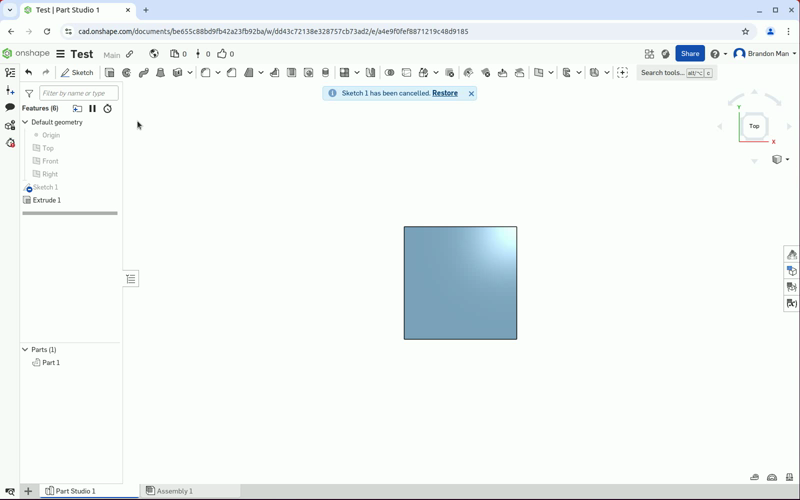
key(shift+h)
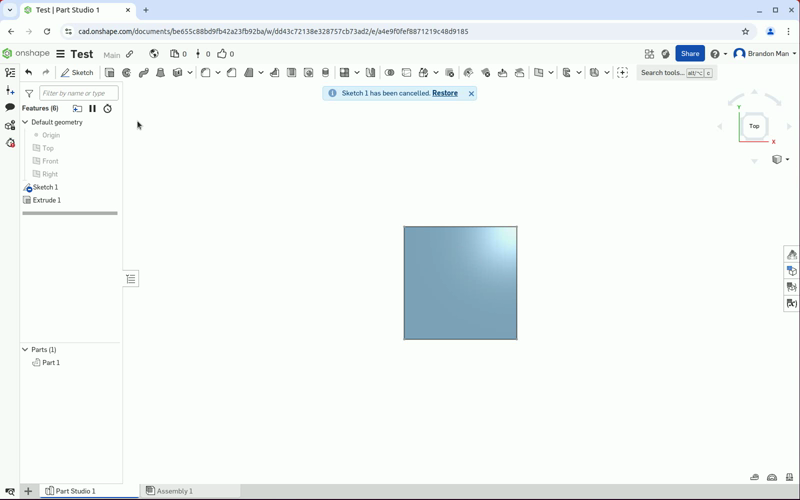
key(shift+h)
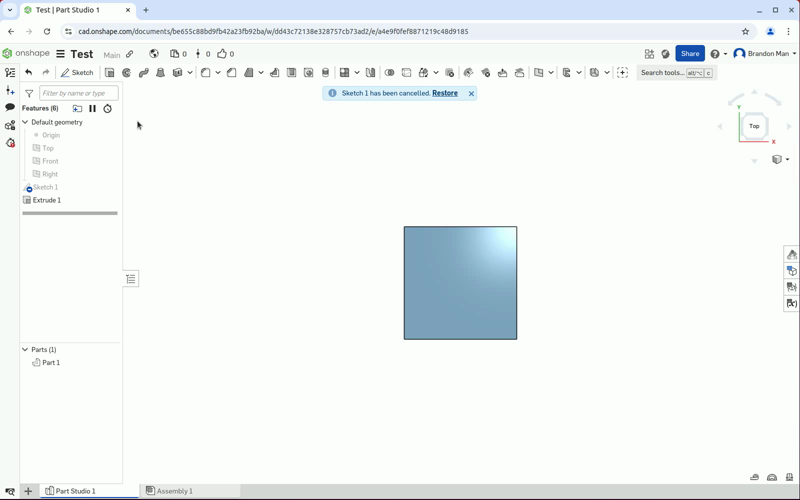
mouse_move(73, 189)
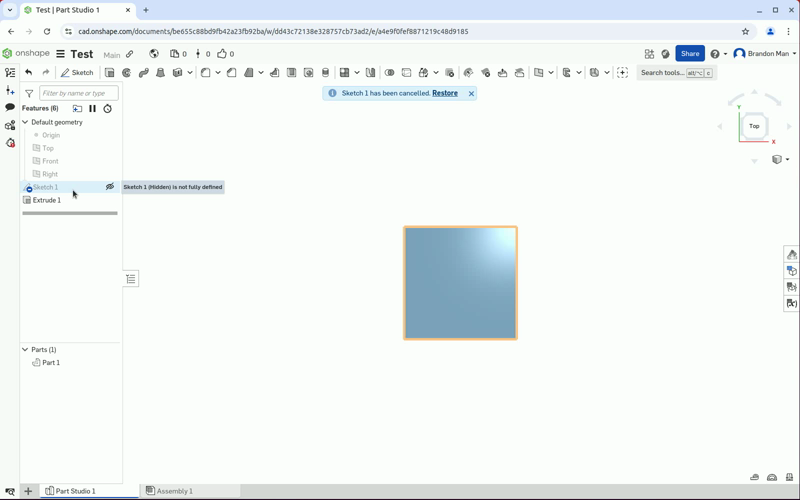
click(73, 189)
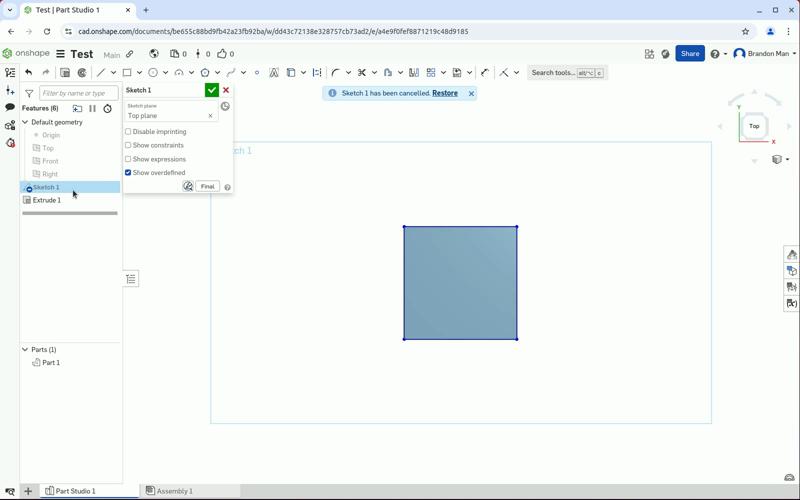
mouse_move(229, 92)
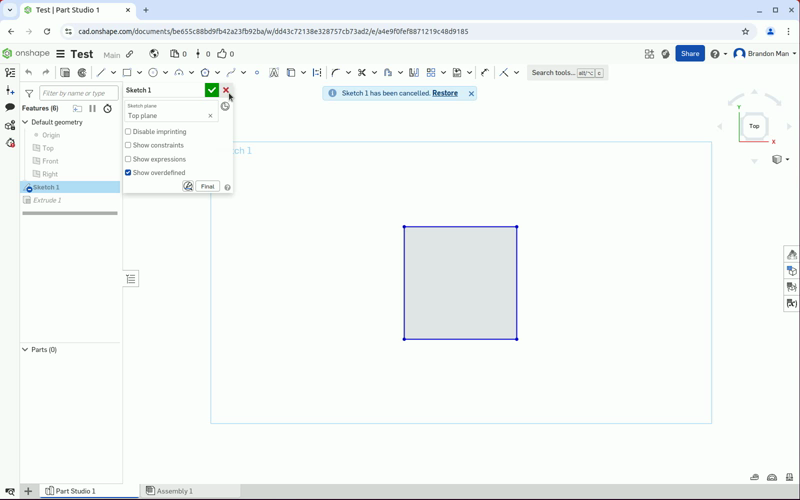
click(229, 92)
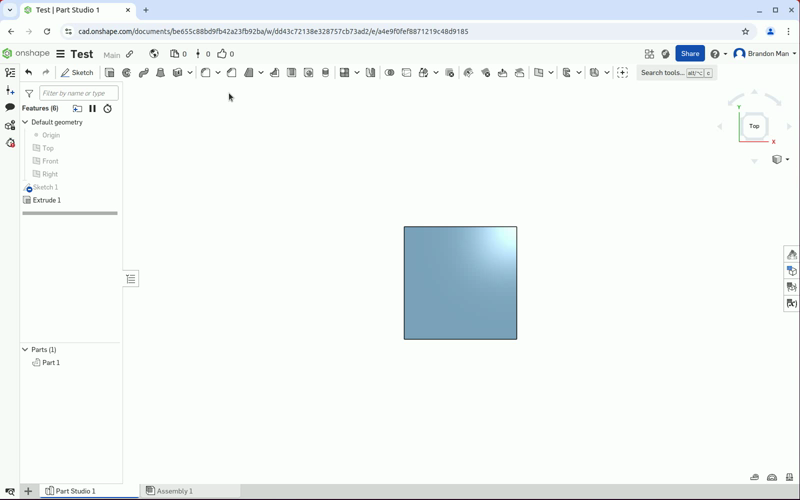
mouse_move(541, 75)
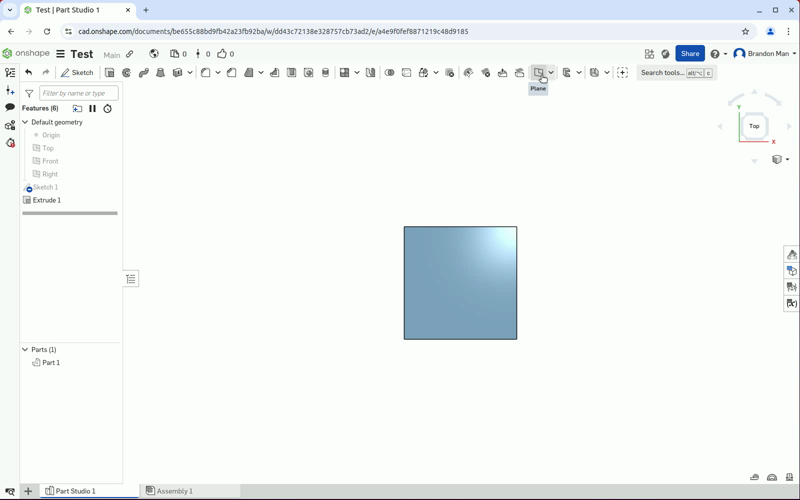
click(541, 75)
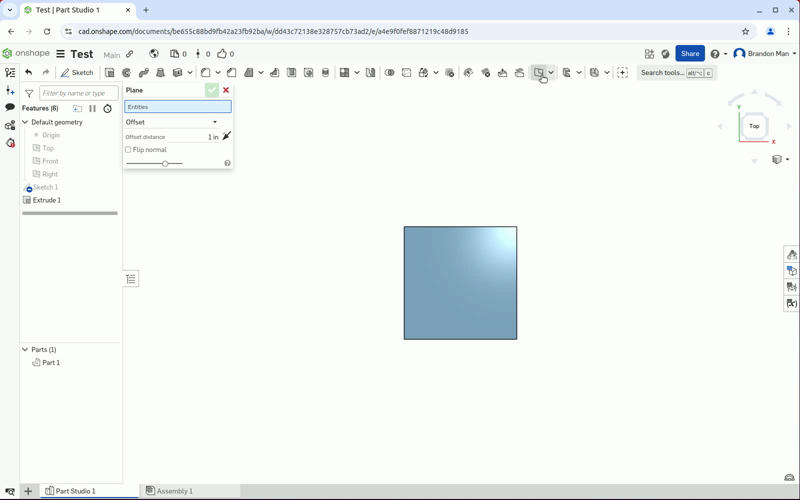
mouse_move(73, 150)
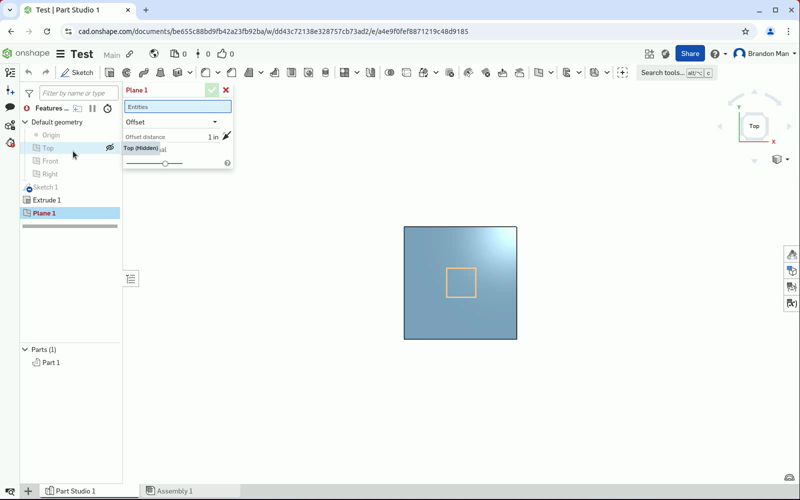
click(73, 150)
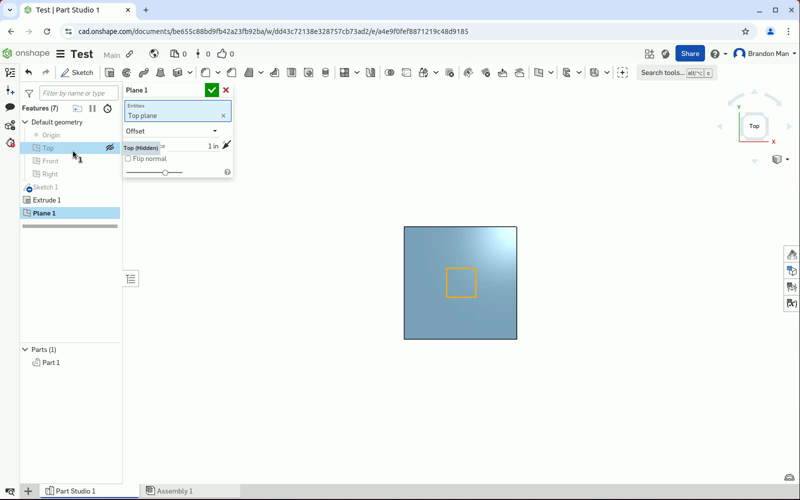
key(tab, 2)
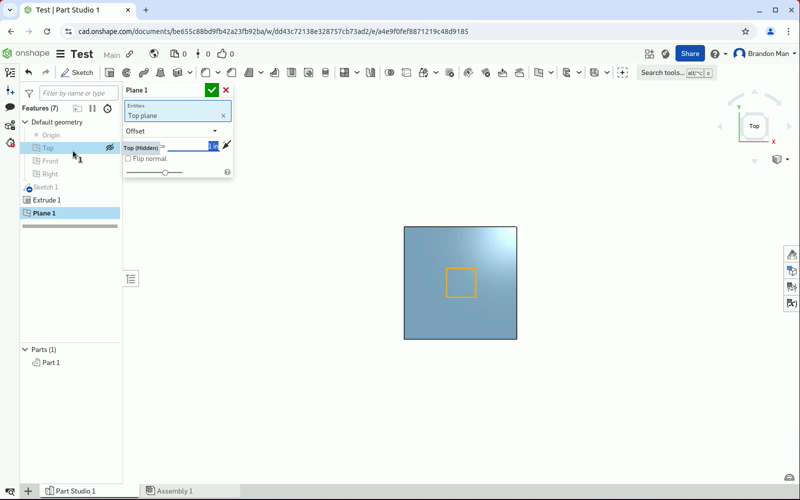
text(1.448)
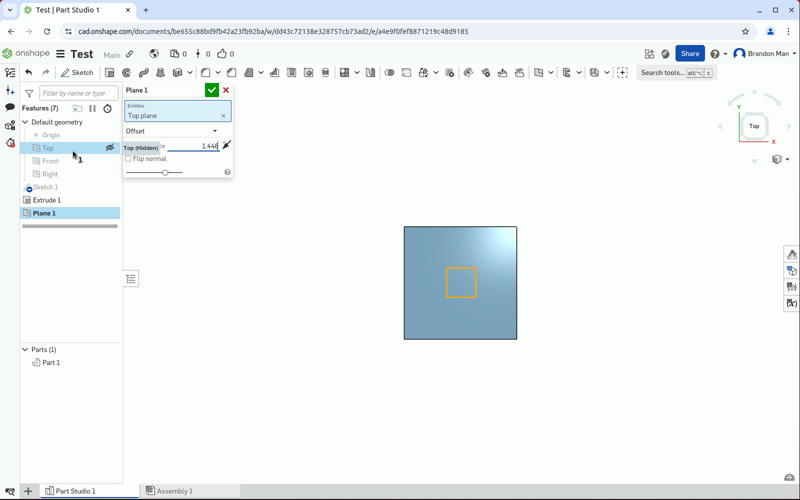
key(enter, 2)
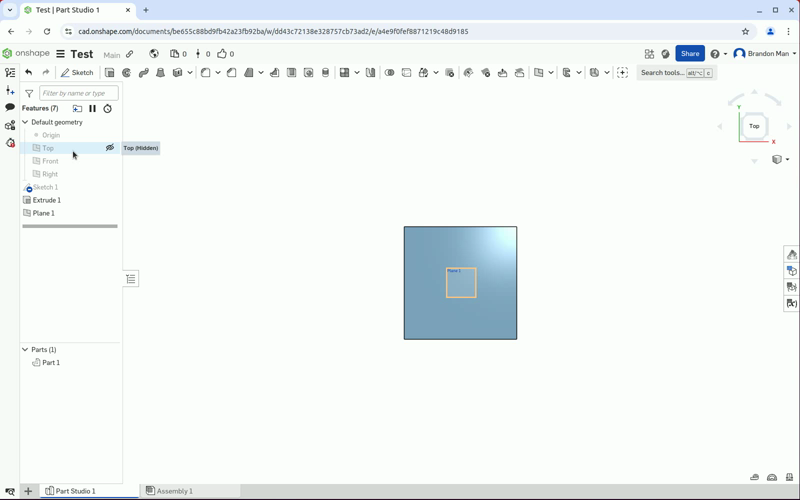
key(shift+s)
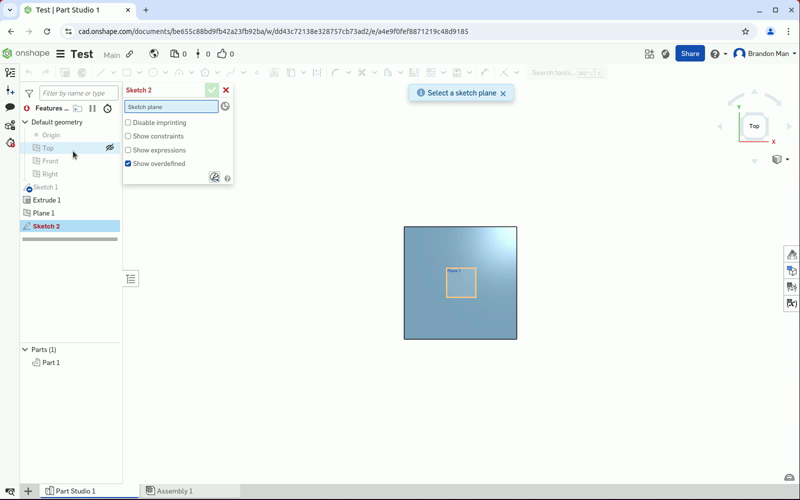
mouse_move(73, 215)
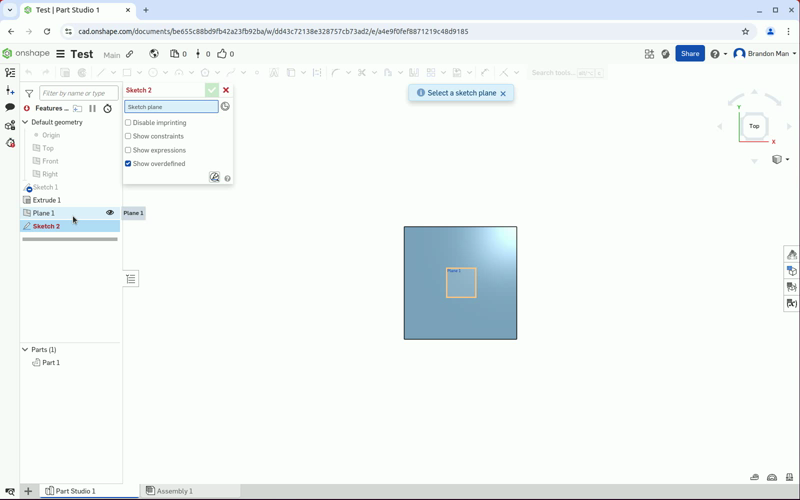
click(73, 215)
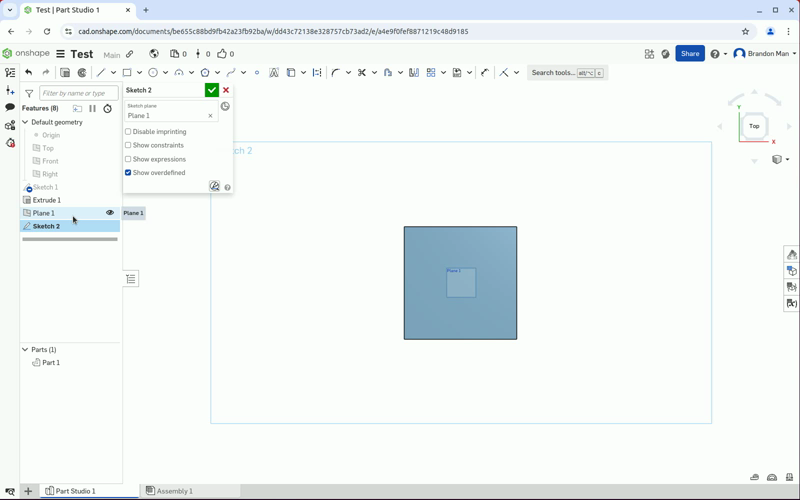
mouse_move(73, 352)
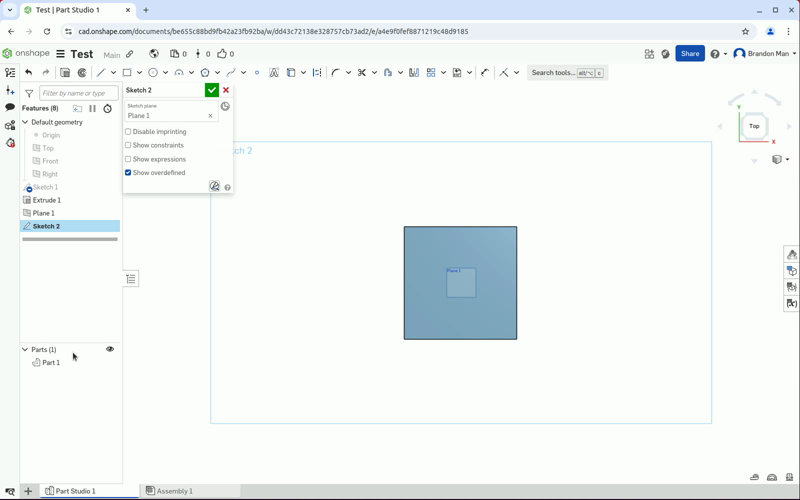
key(y)
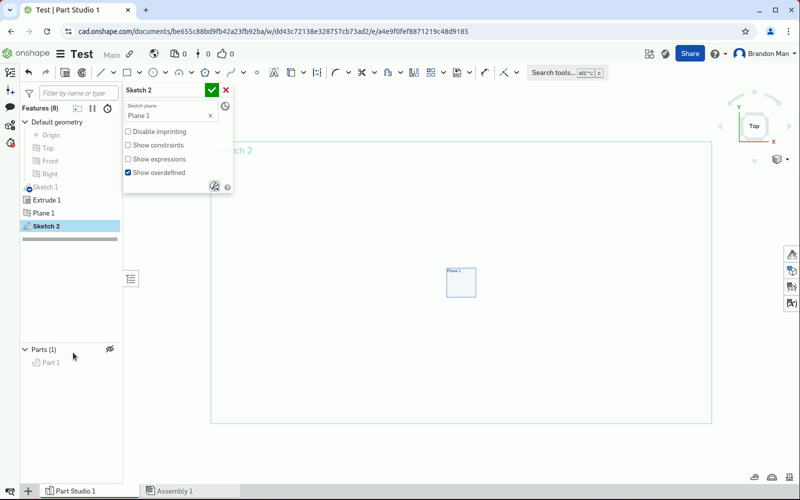
key(l)
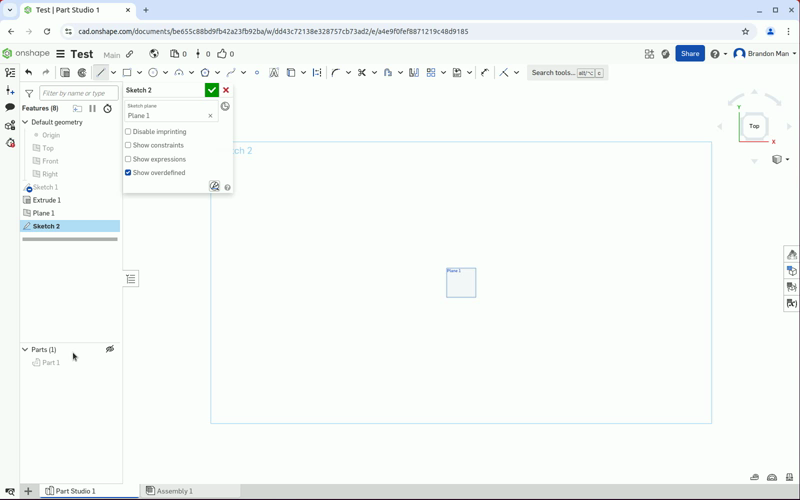
key_down(shift)
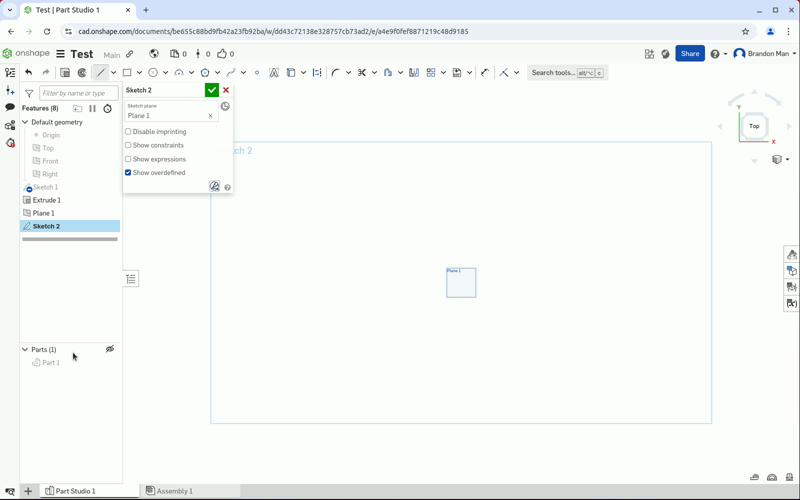
mouse_move(404, 339)
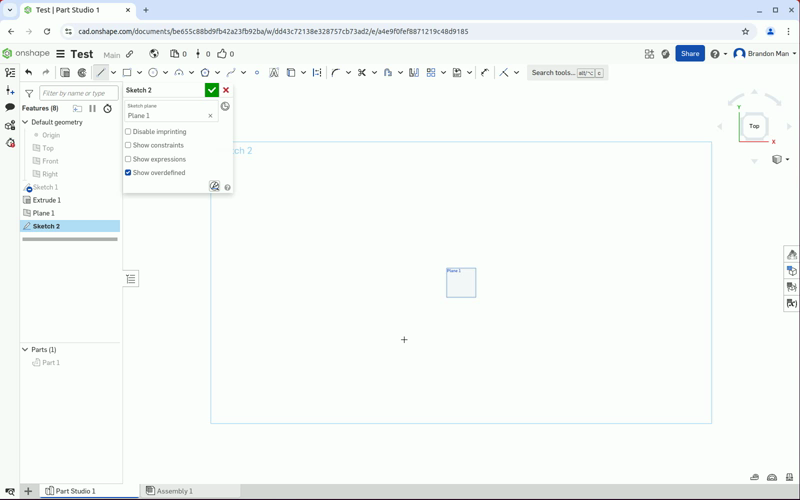
click(404, 339)
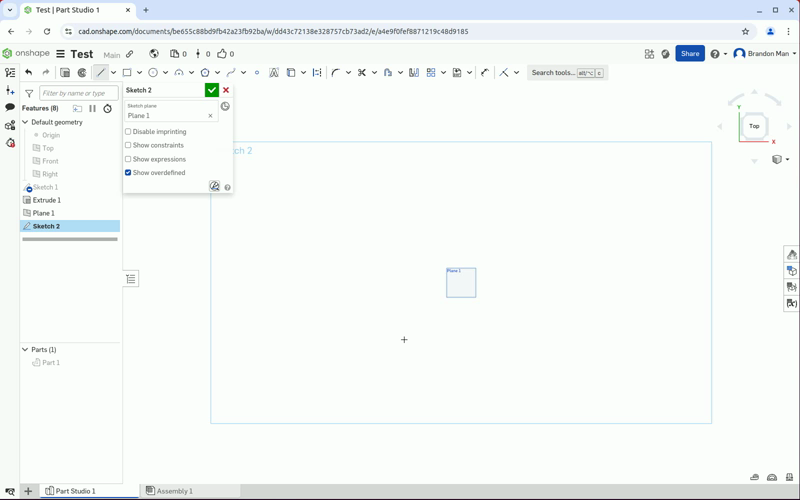
key_up(shift)
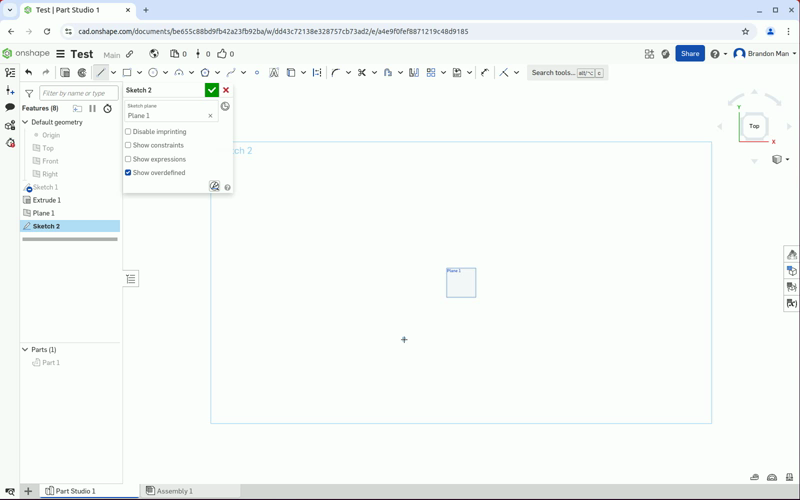
key_down(shift)
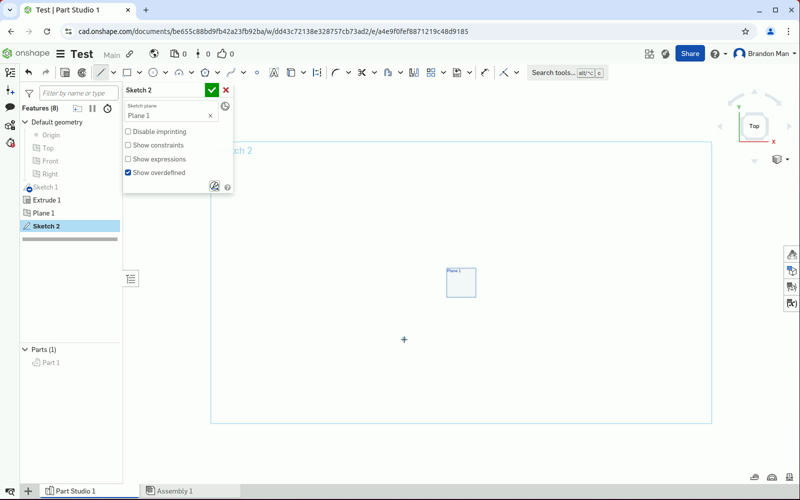
mouse_move(516, 339)
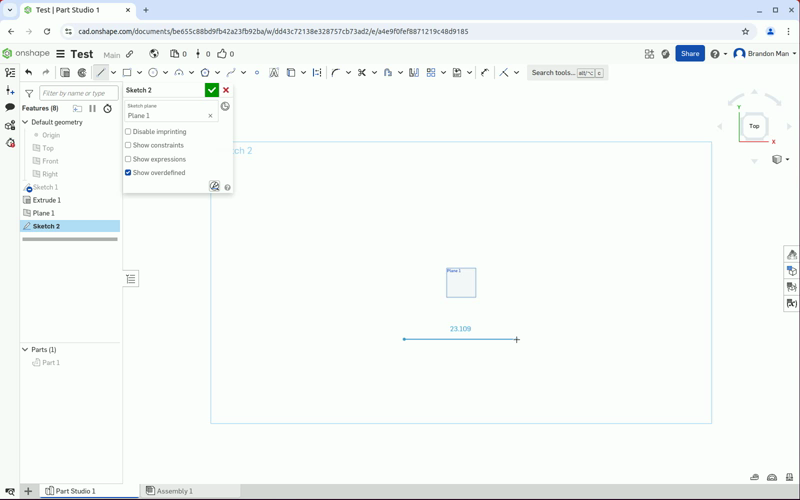
click(516, 339)
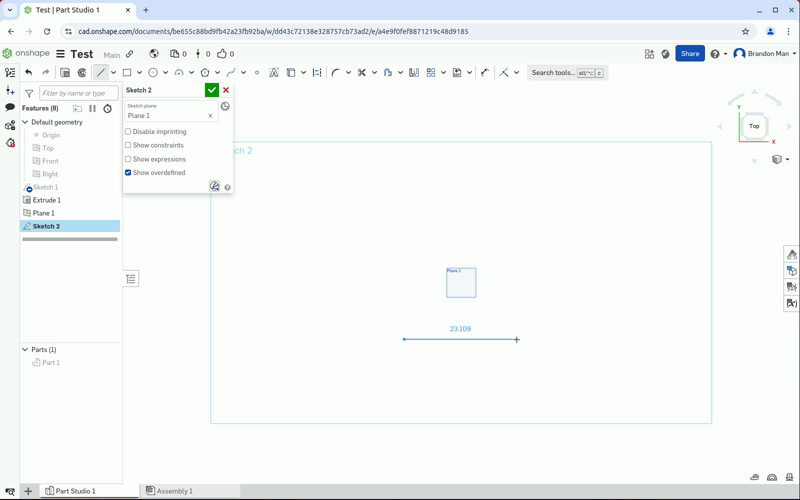
key_up(shift)
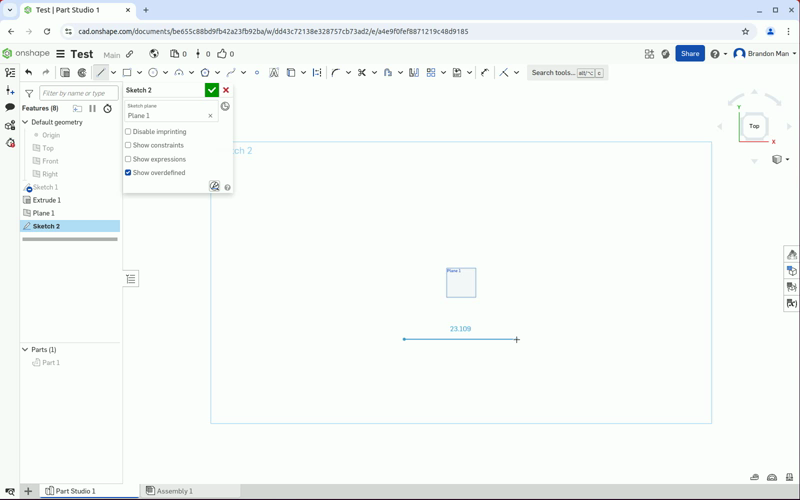
key_down(shift)
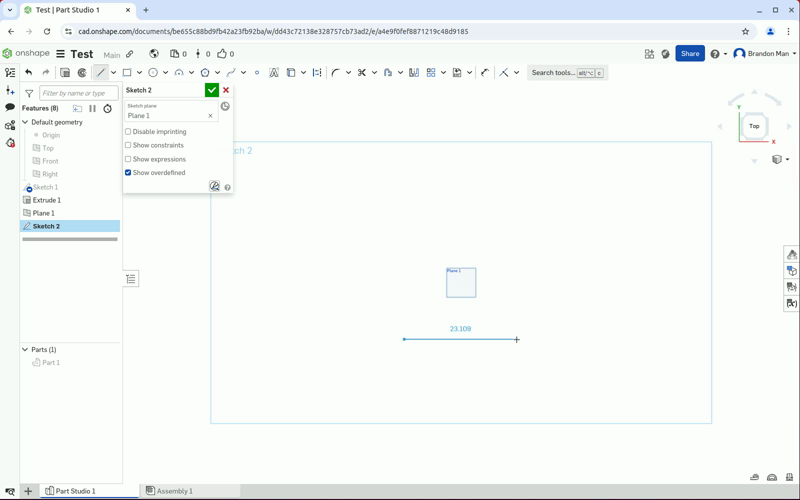
mouse_move(516, 226)
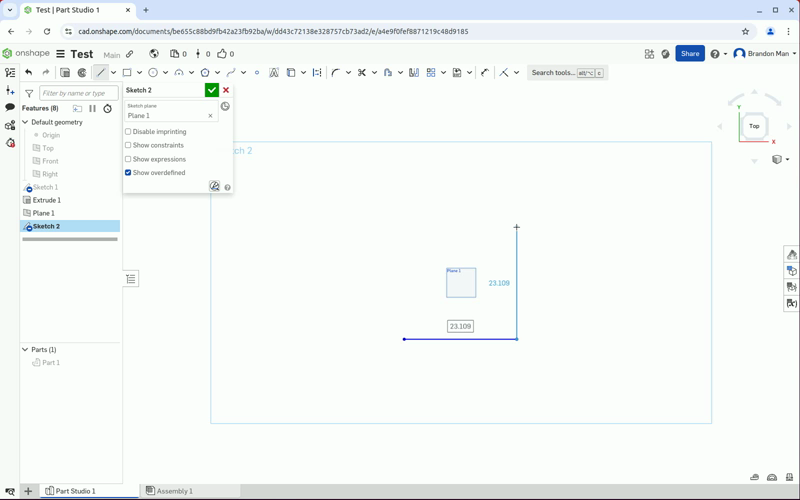
click(516, 226)
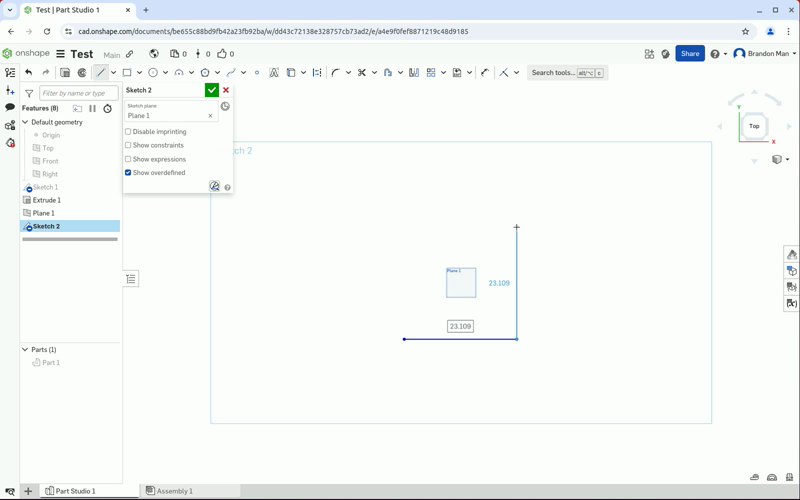
key_up(shift)
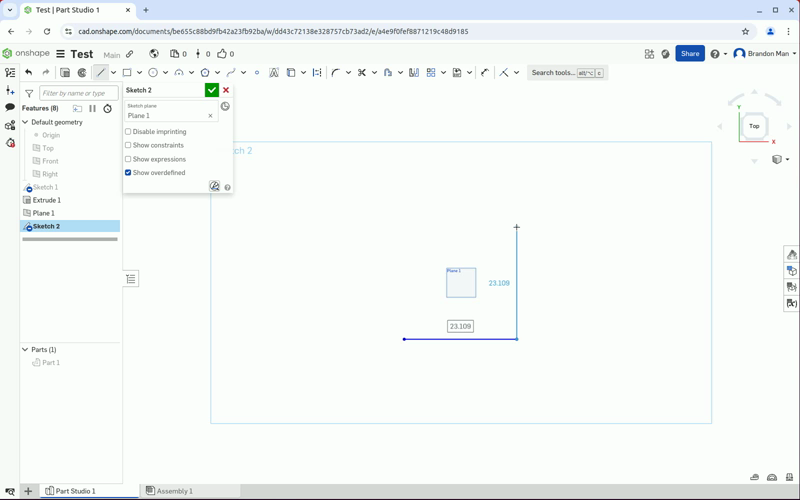
key_down(shift)
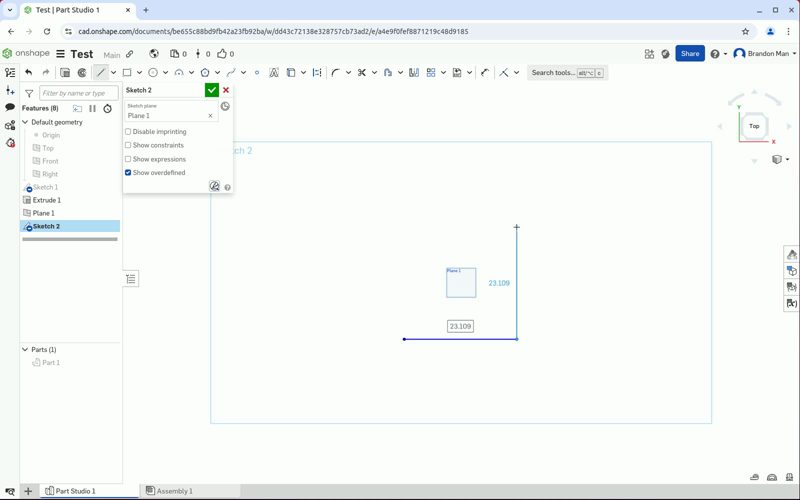
mouse_move(404, 226)
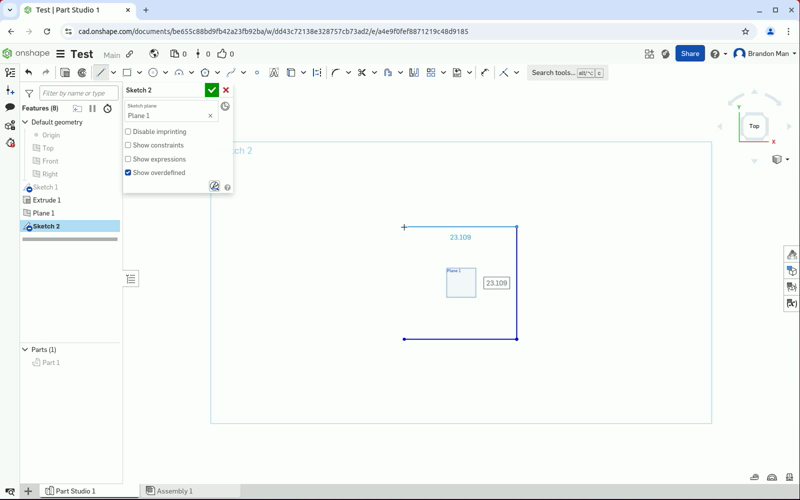
click(404, 226)
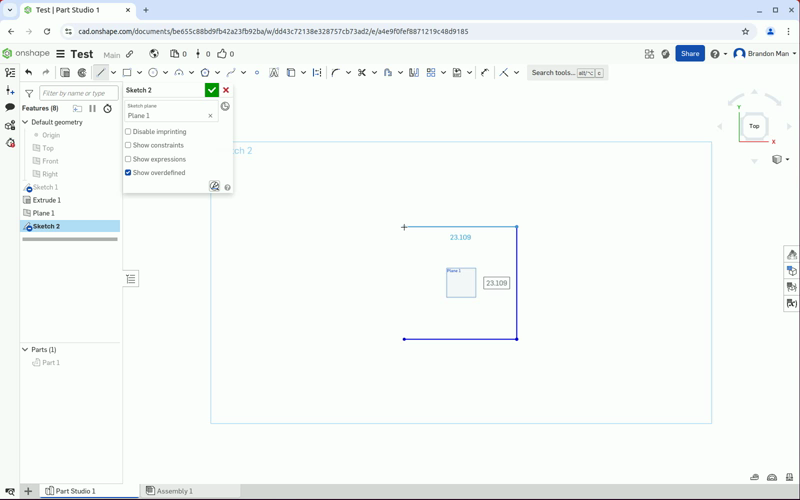
key_up(shift)
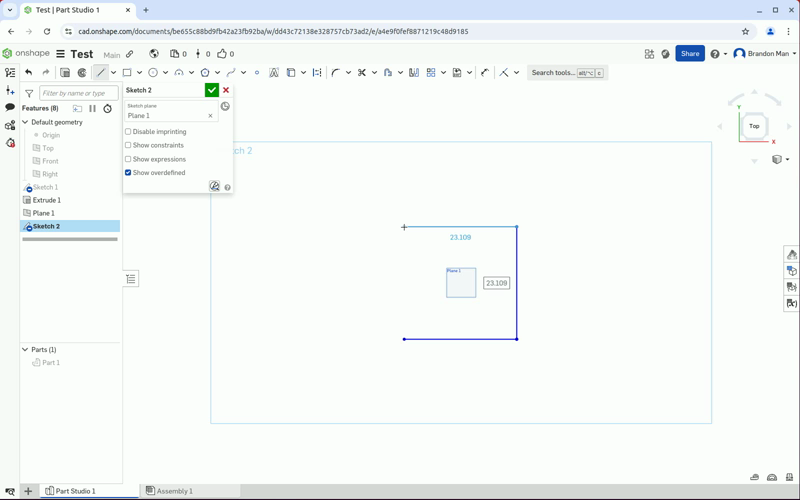
key_down(shift)
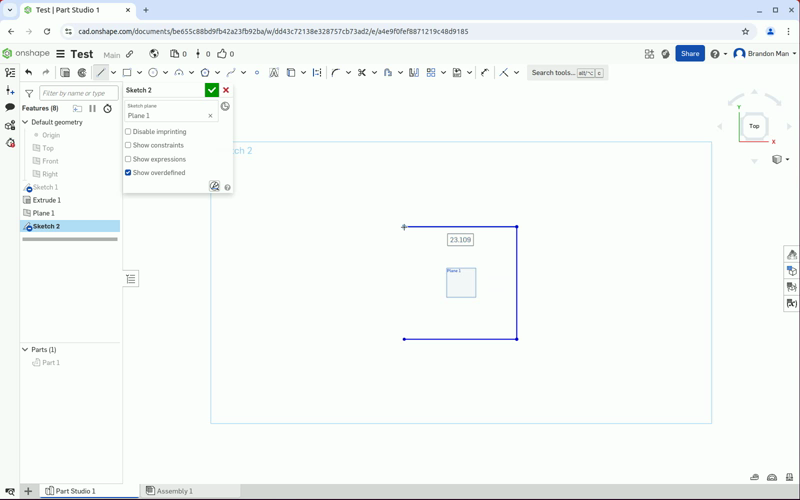
mouse_move(404, 339)
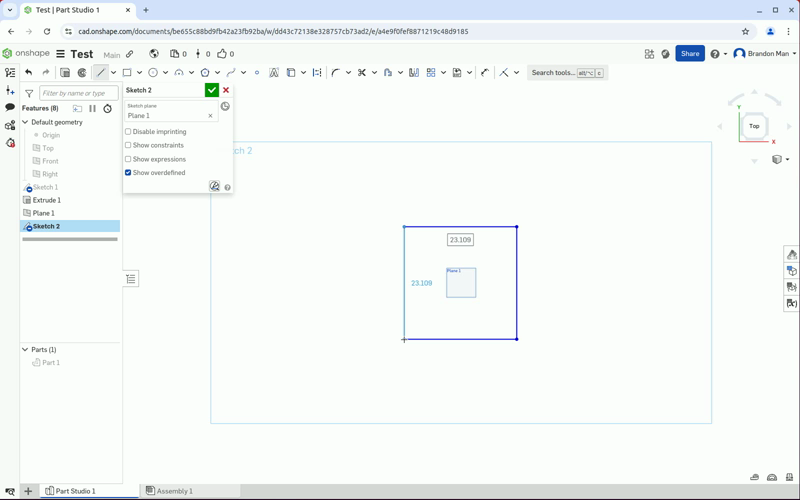
key_up(shift)
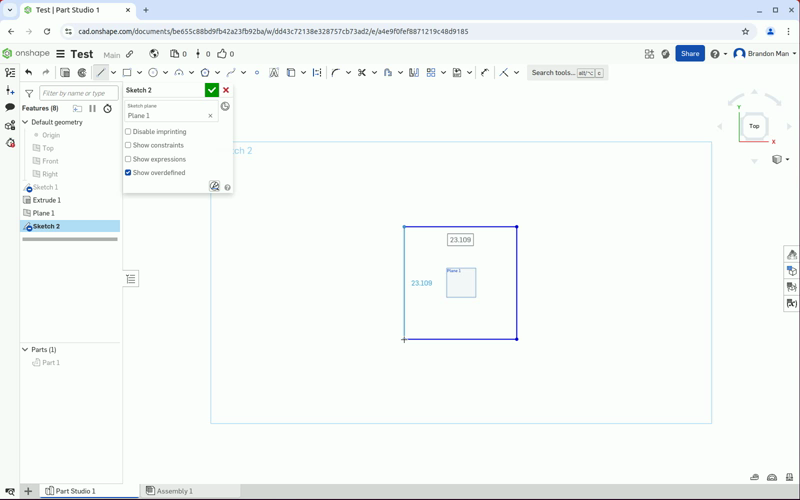
click(404, 339)
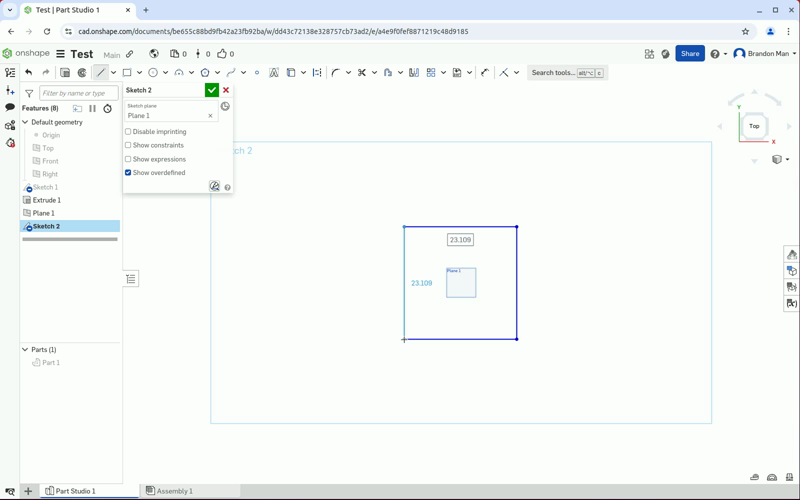
key(esc)
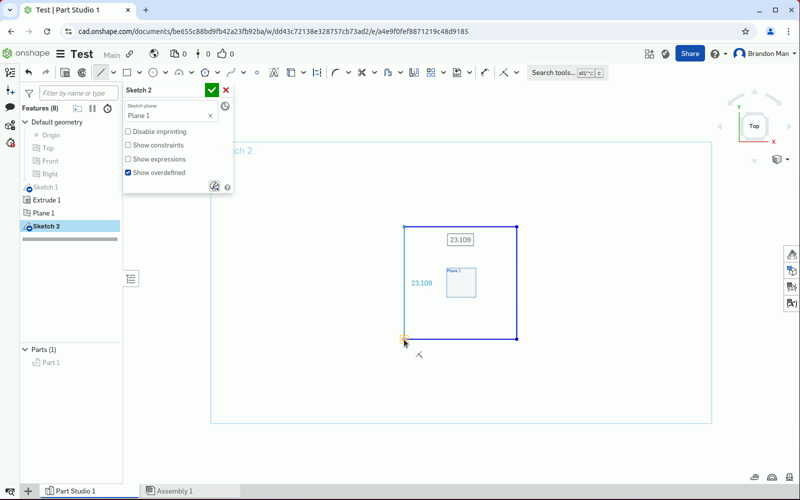
key(l)
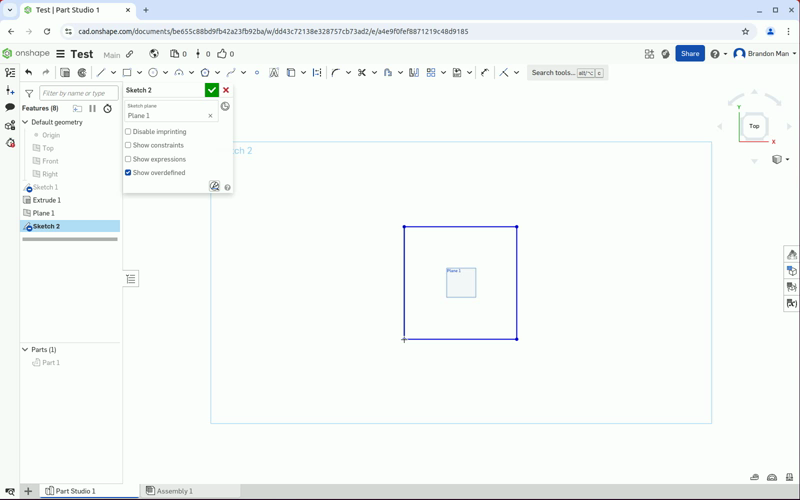
key_down(shift)
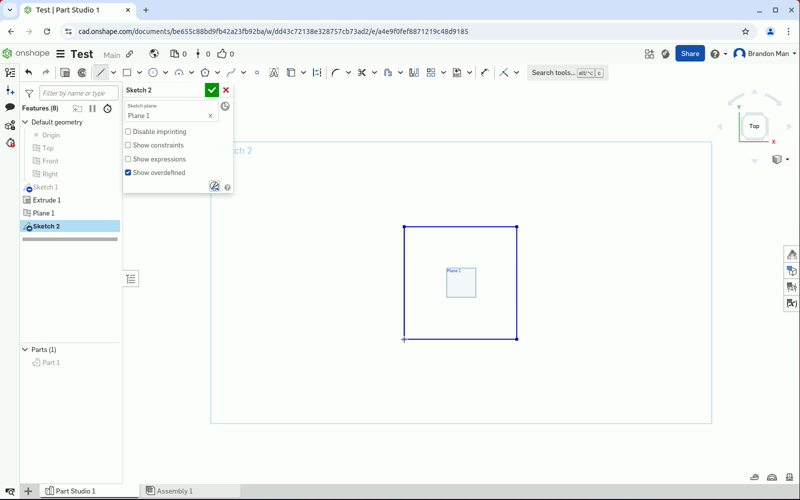
mouse_move(411, 332)
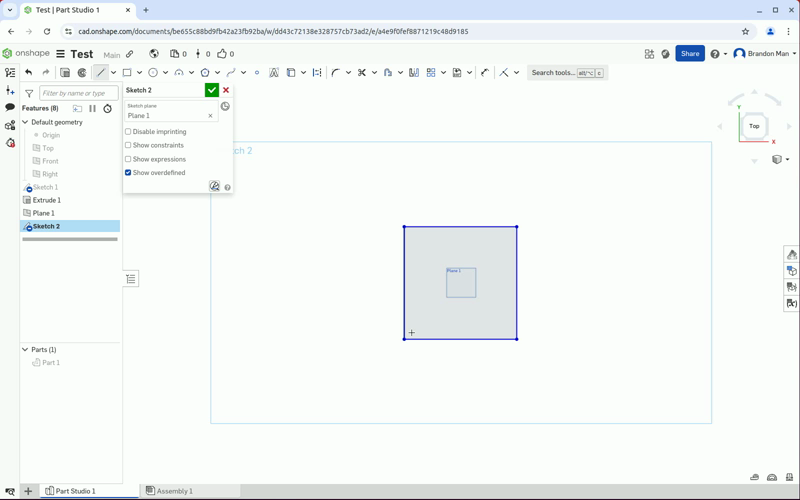
click(411, 332)
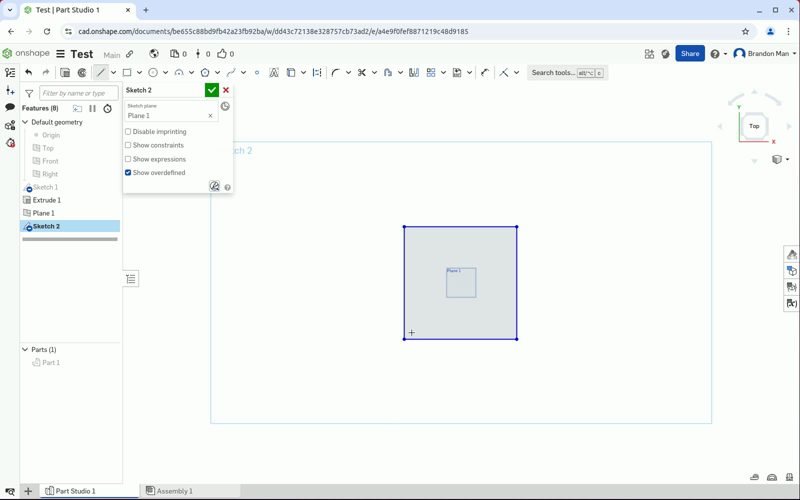
key_up(shift)
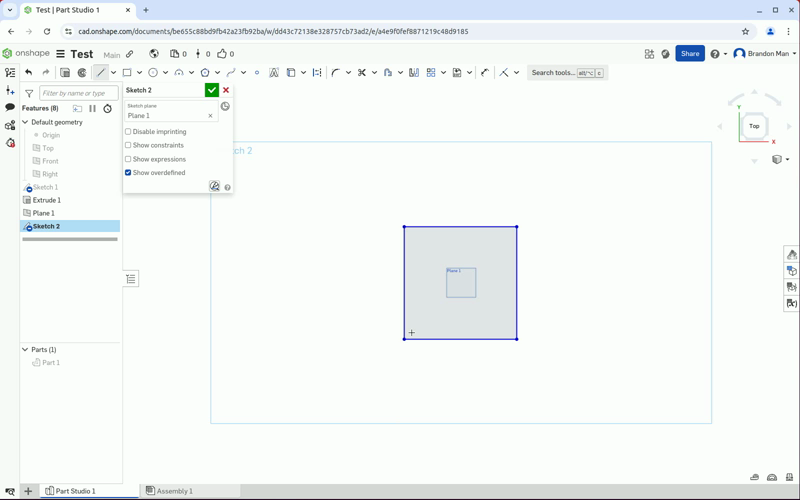
key_down(shift)
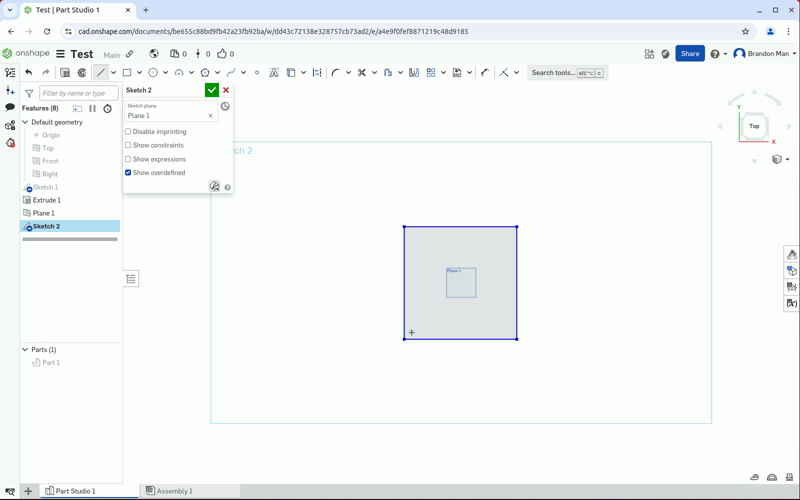
mouse_move(510, 332)
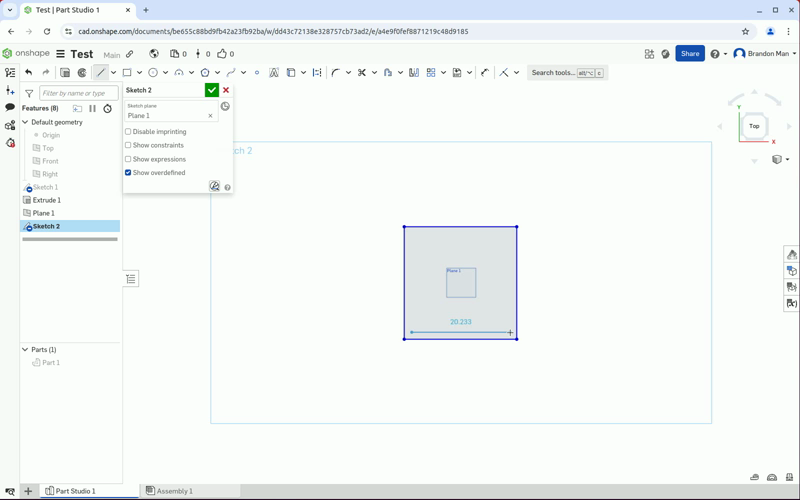
click(510, 332)
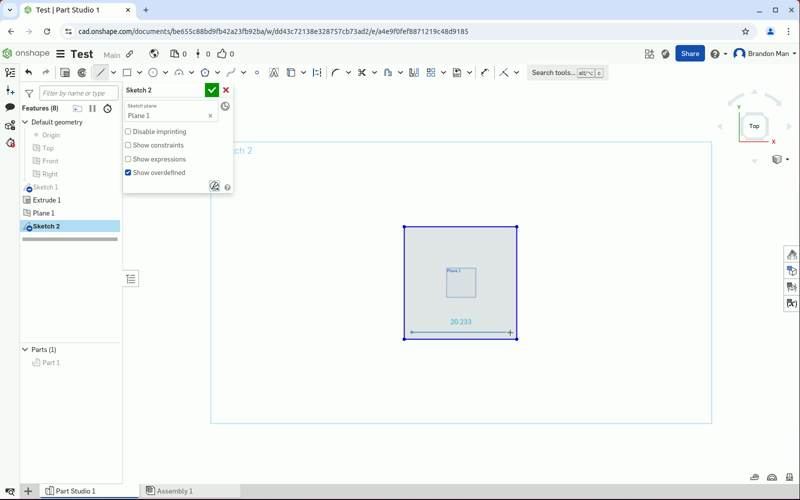
key_up(shift)
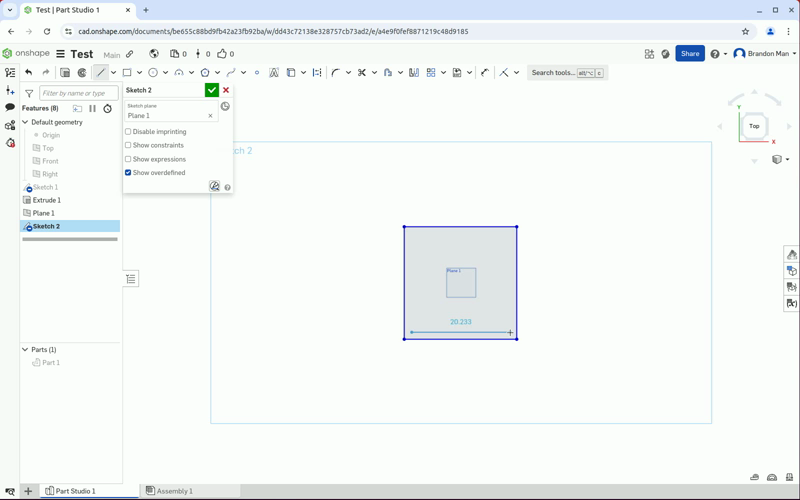
key_down(shift)
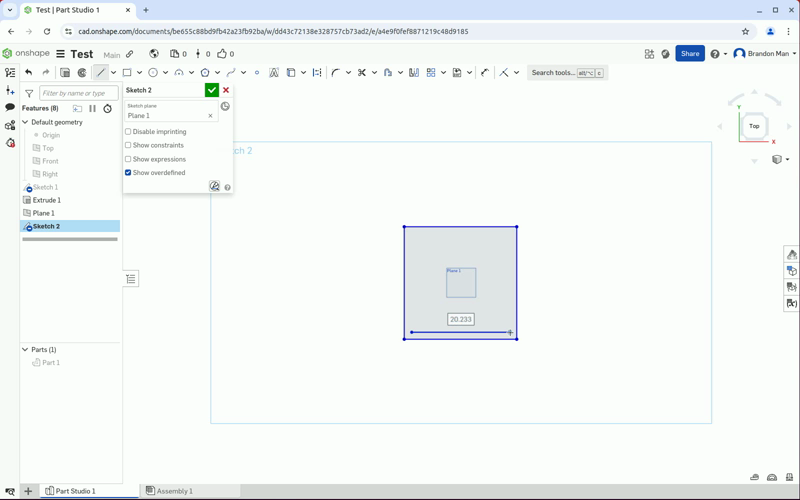
mouse_move(510, 233)
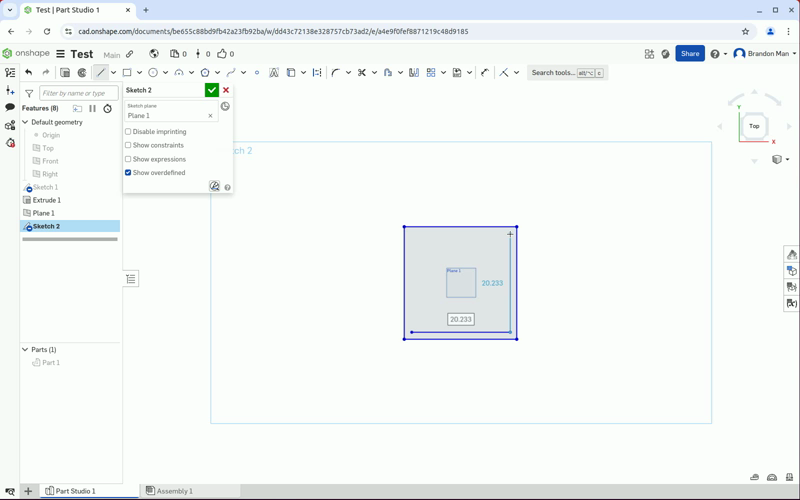
click(510, 233)
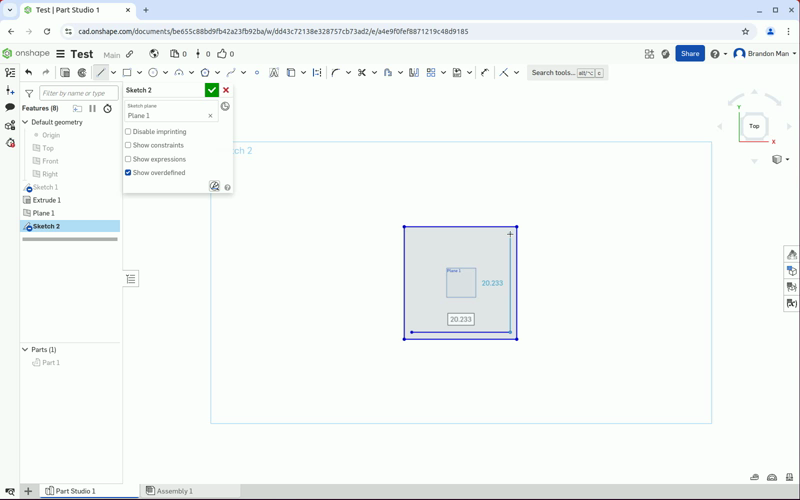
key_up(shift)
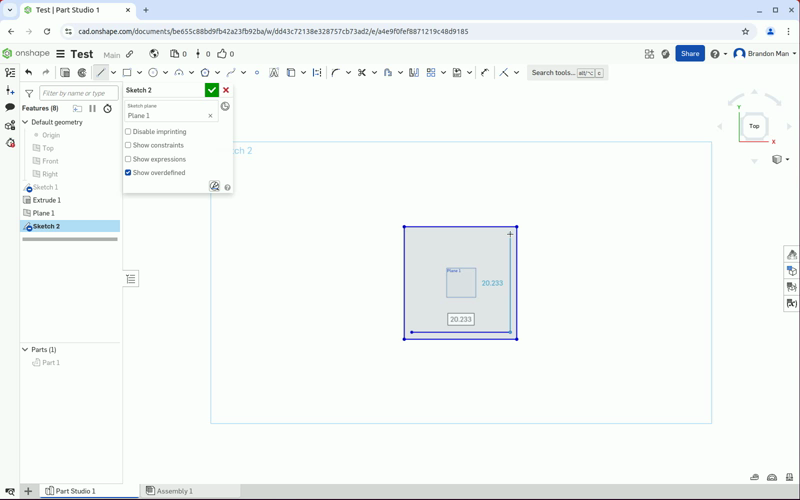
key_down(shift)
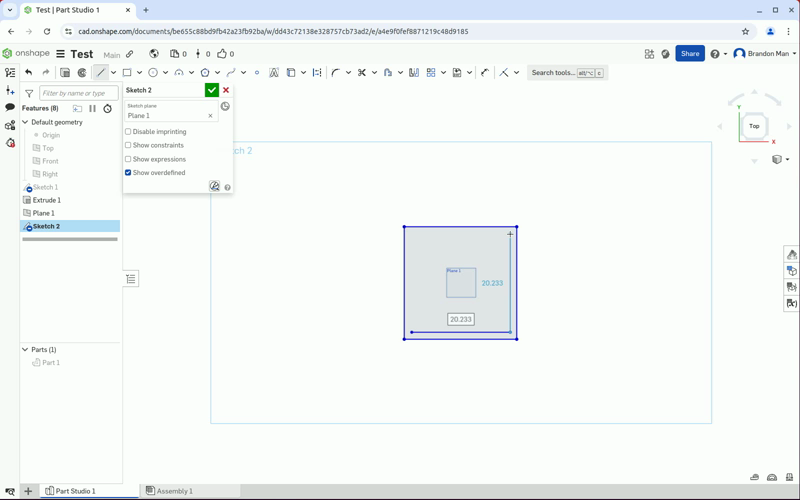
mouse_move(411, 233)
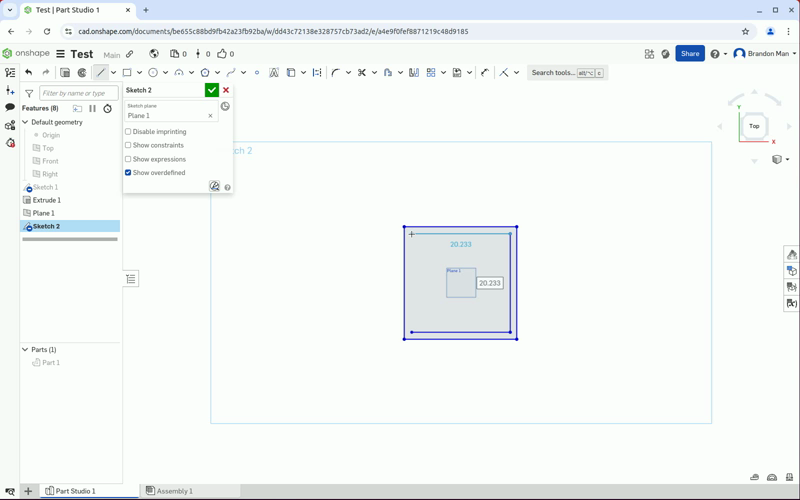
click(411, 233)
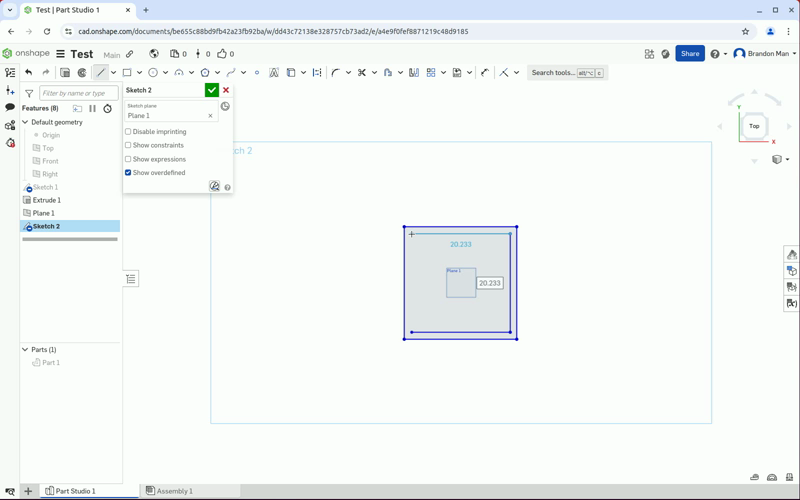
key_up(shift)
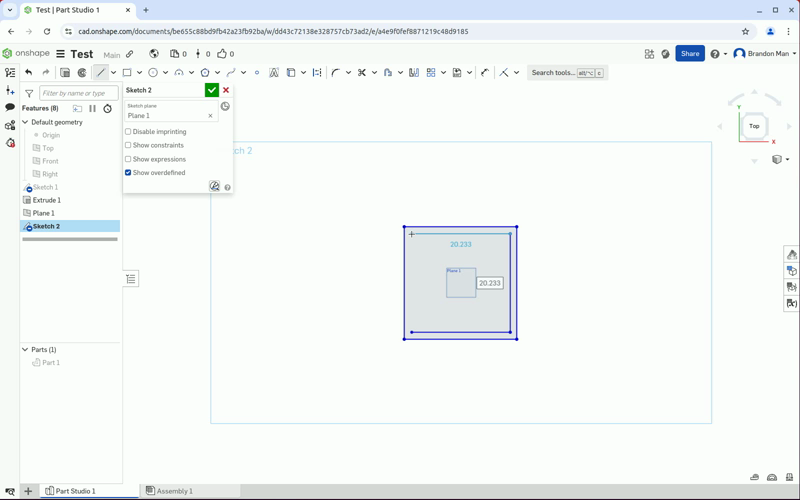
key_down(shift)
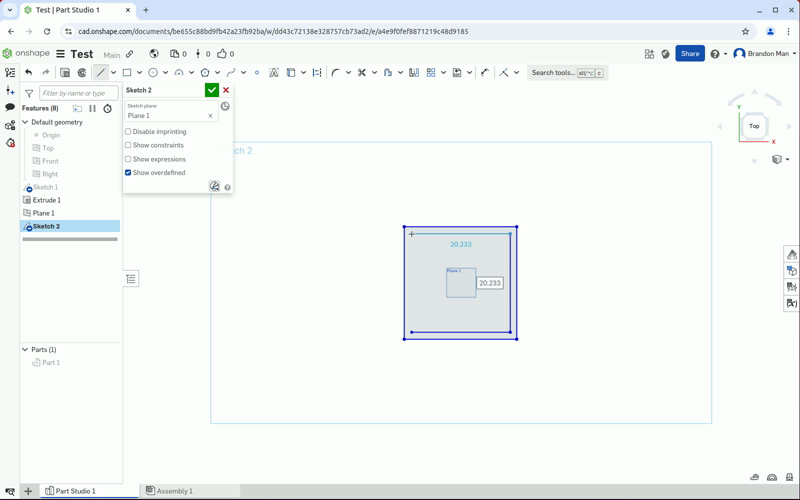
mouse_move(411, 332)
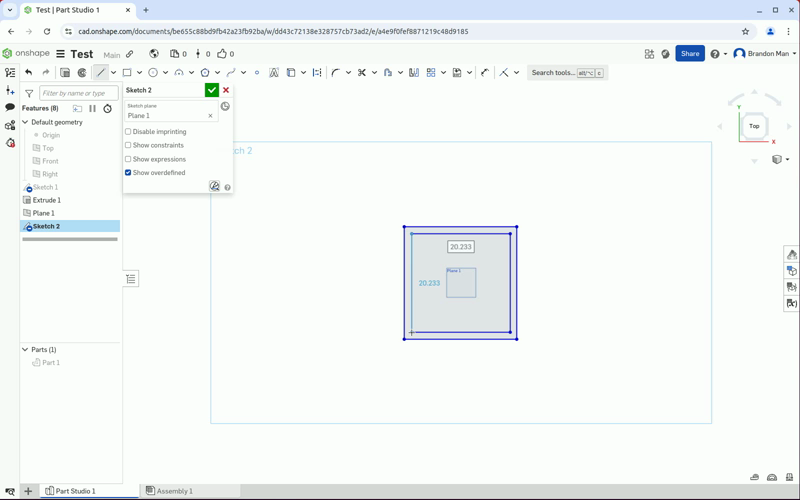
key_up(shift)
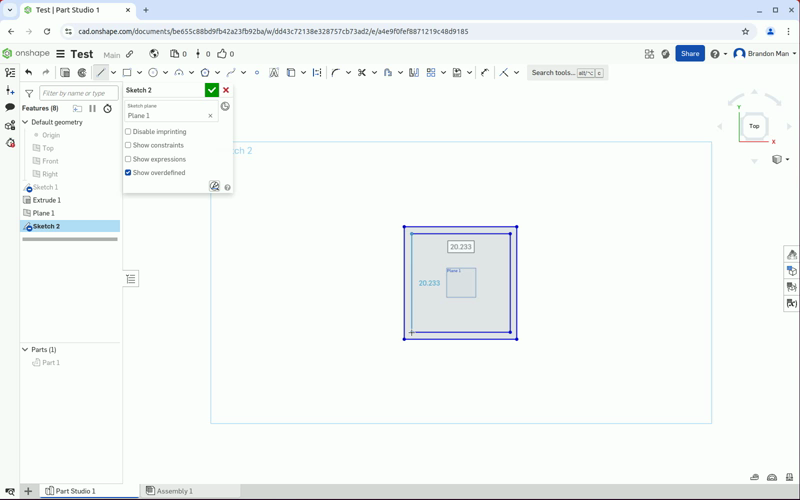
click(411, 332)
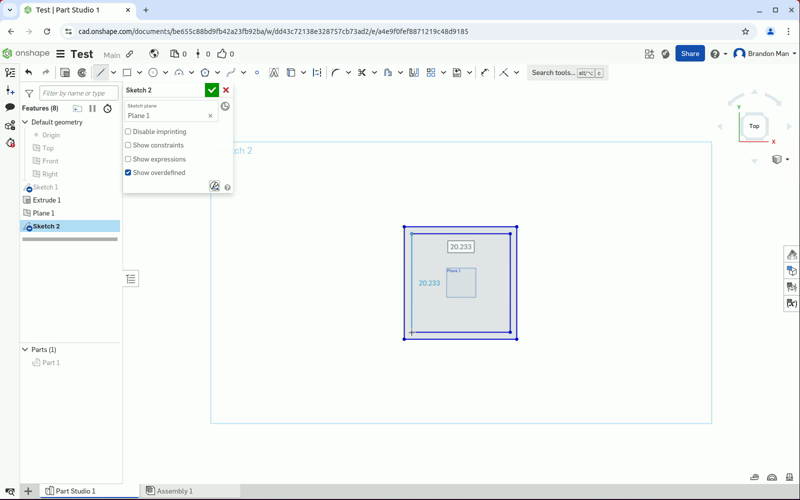
key(esc)
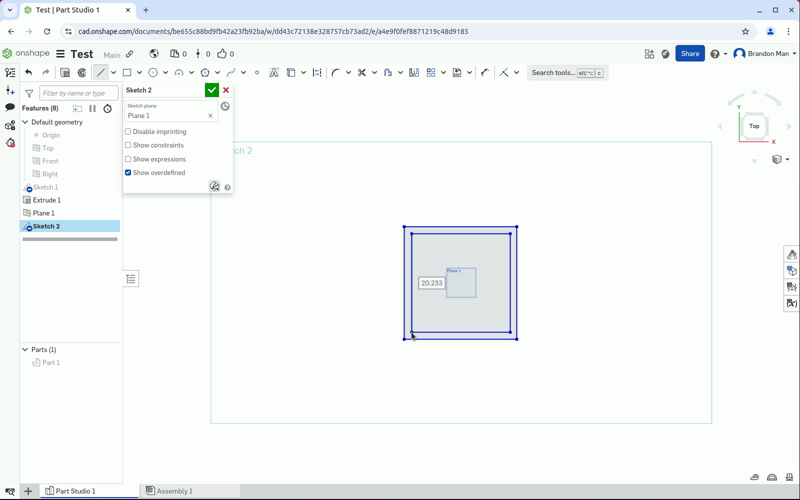
mouse_move(470, 336)
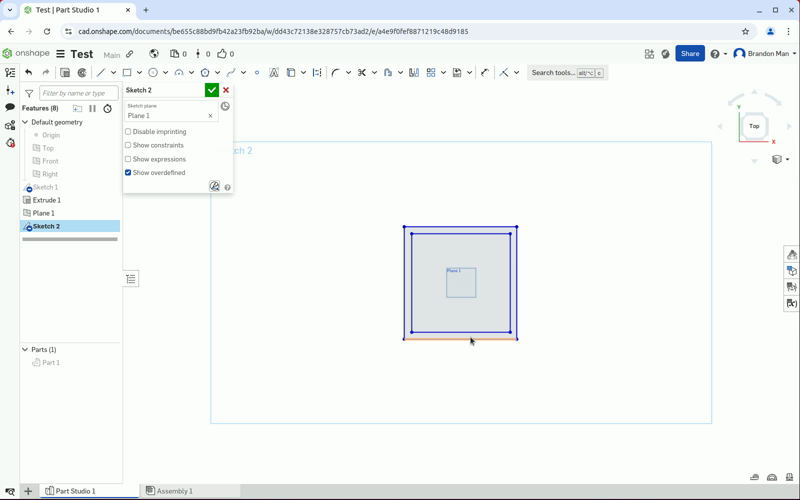
click(470, 336)
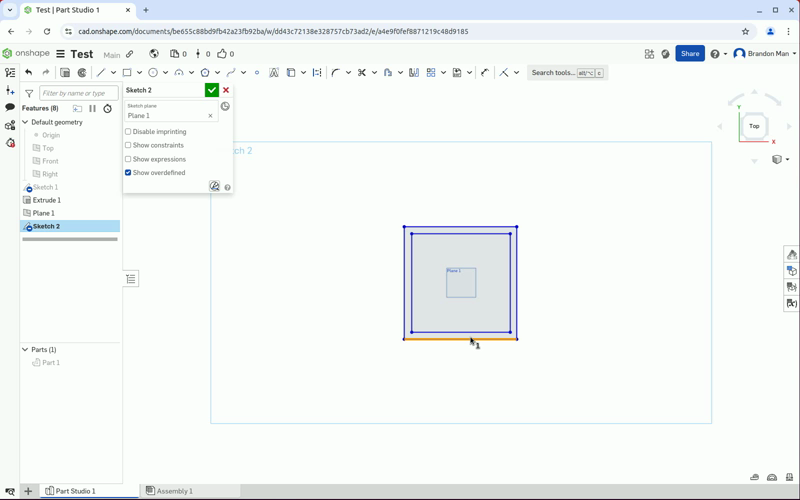
mouse_move(73, 352)
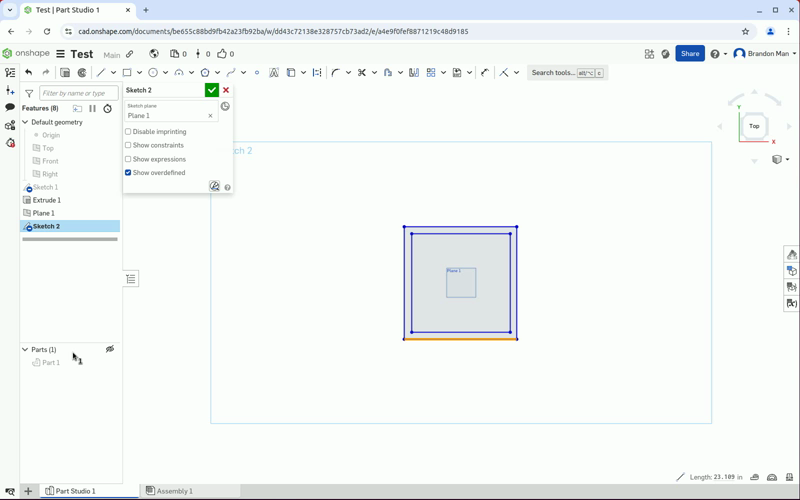
key(shift+y)
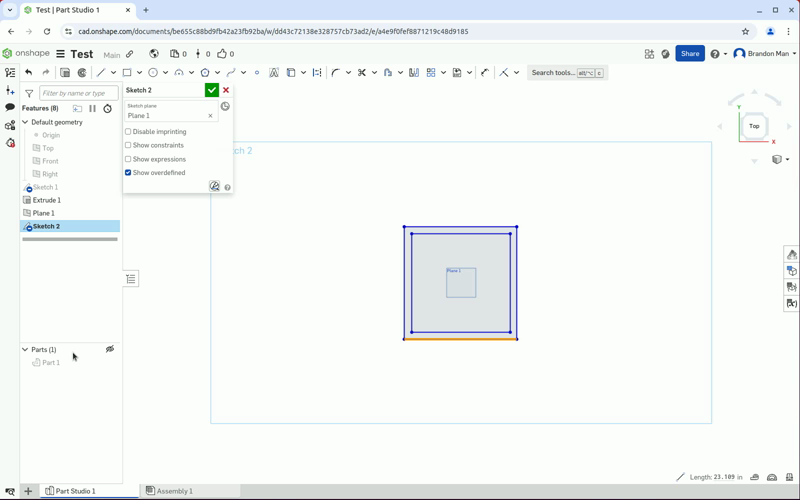
key(shift+e)
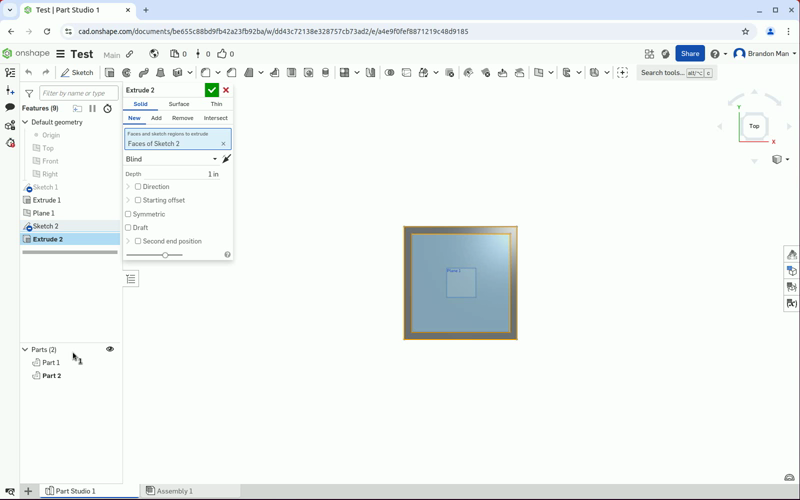
mouse_move(143, 106)
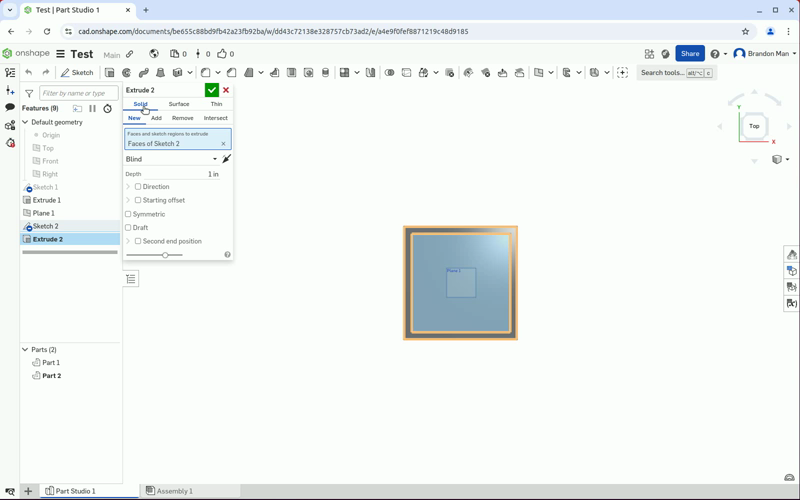
click(143, 106)
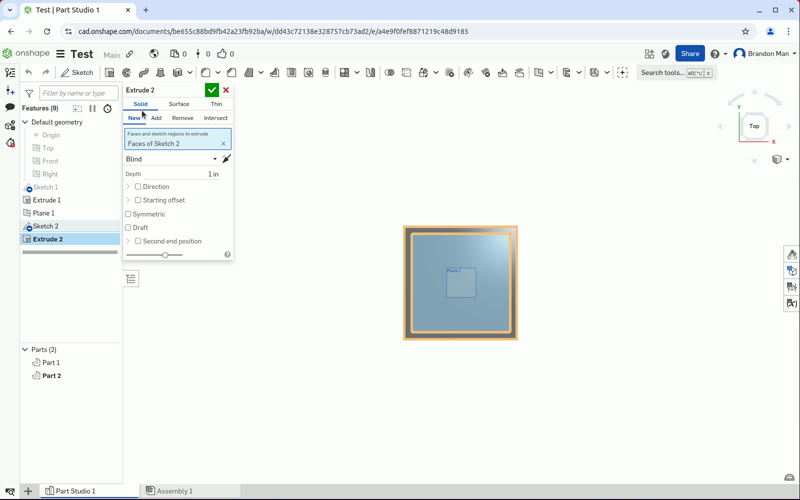
mouse_move(137, 120)
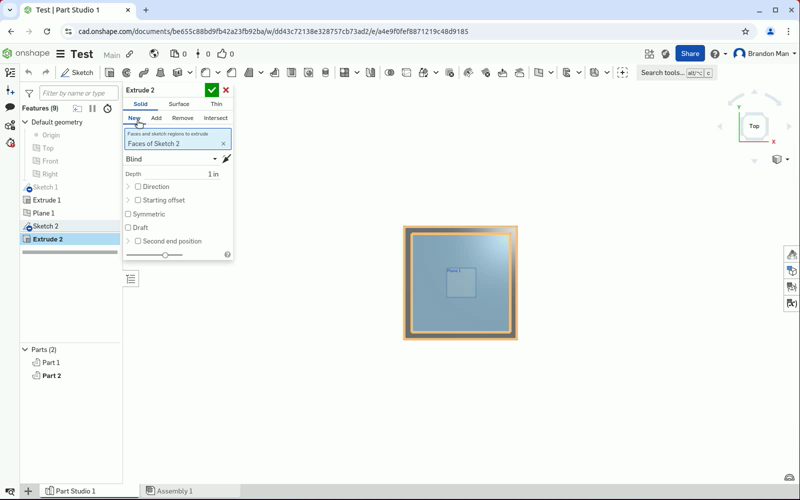
click(137, 120)
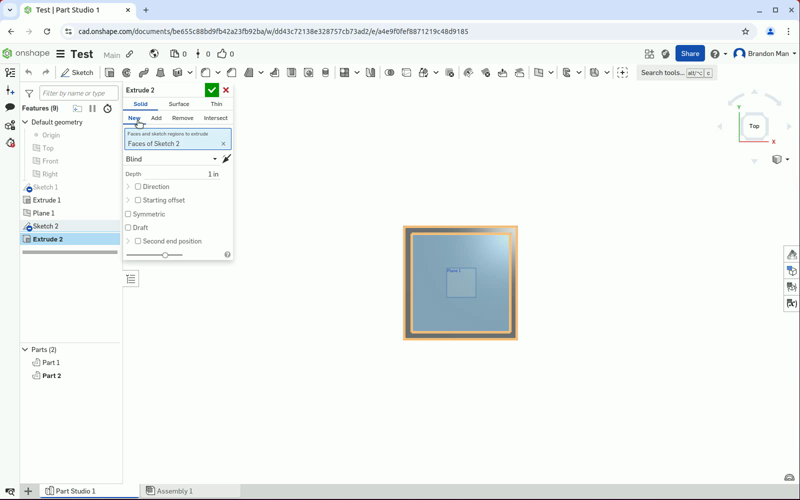
key(tab, 4)
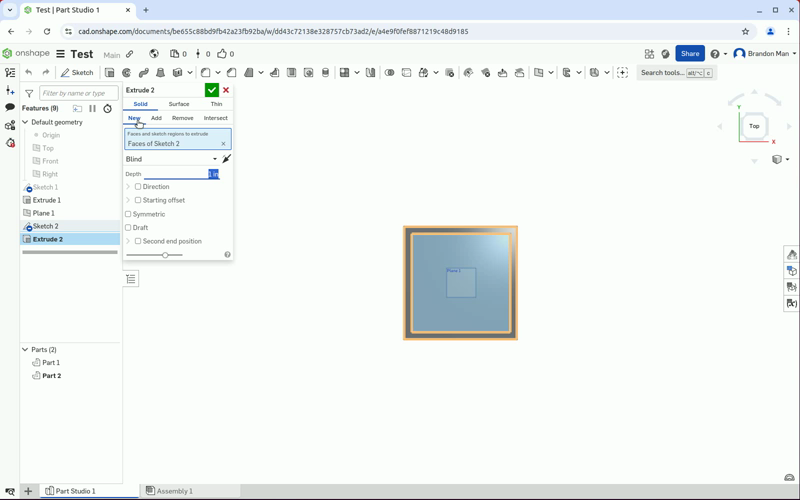
text(21.664)
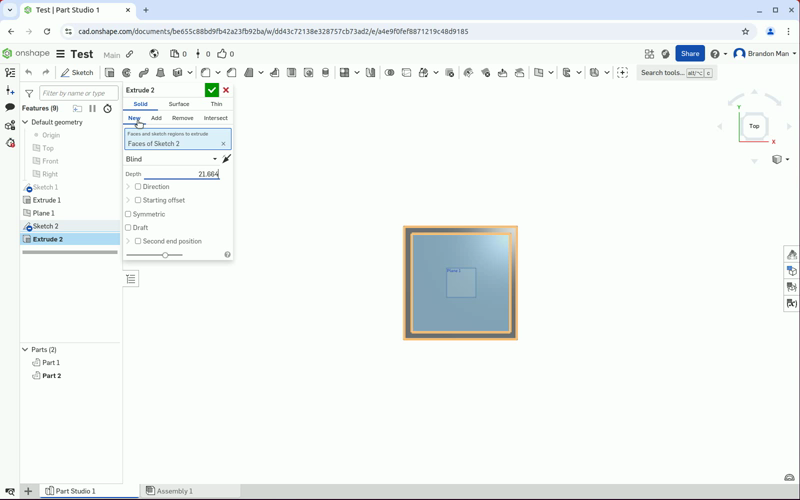
key(enter)
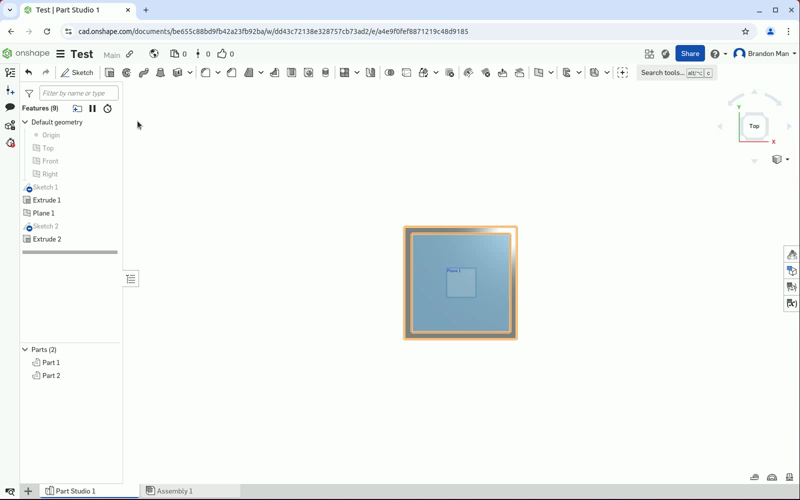
key(shift+h)
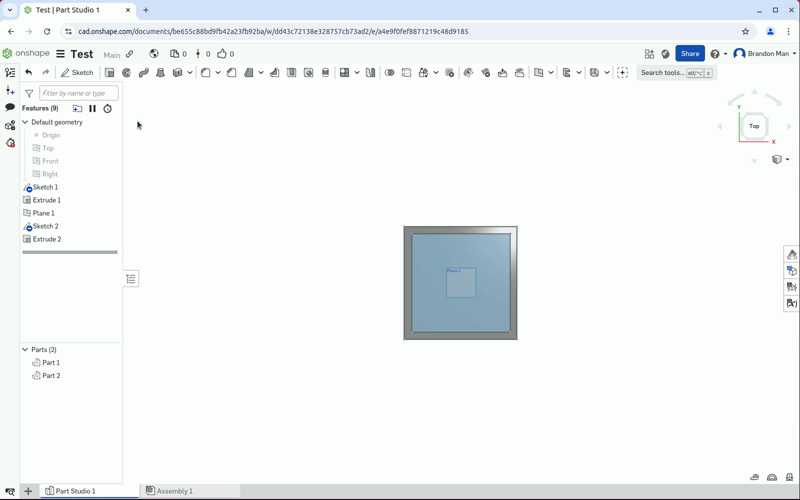
key(shift+h)
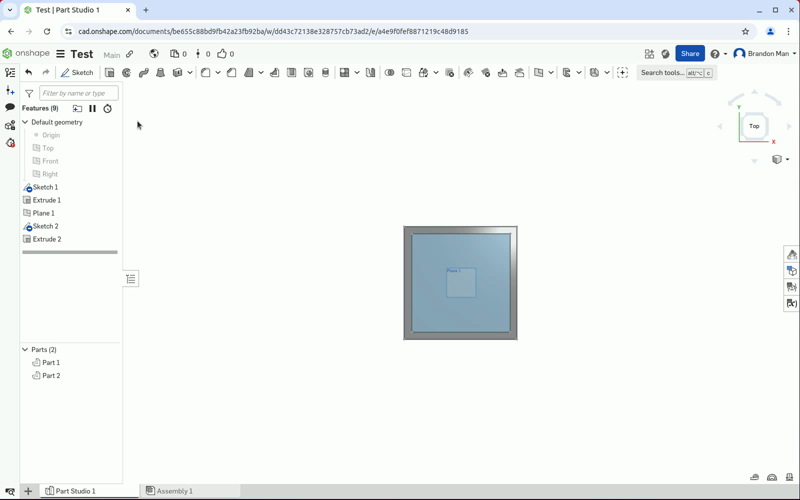
key(shift+7)
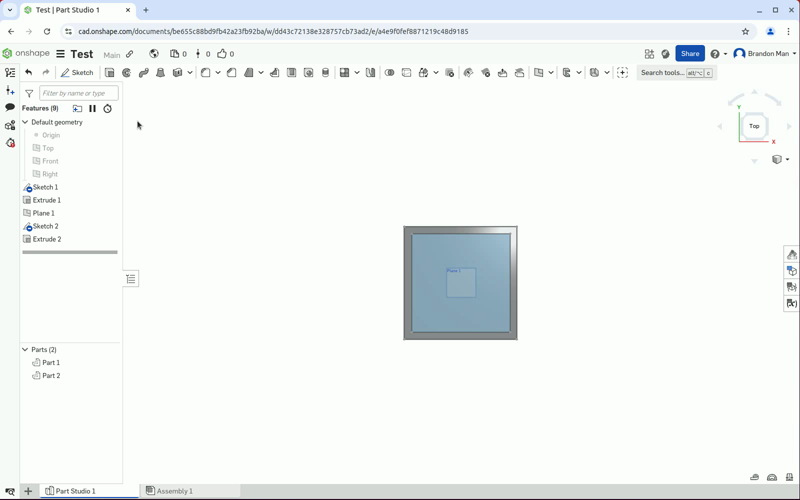
key(up, 3)
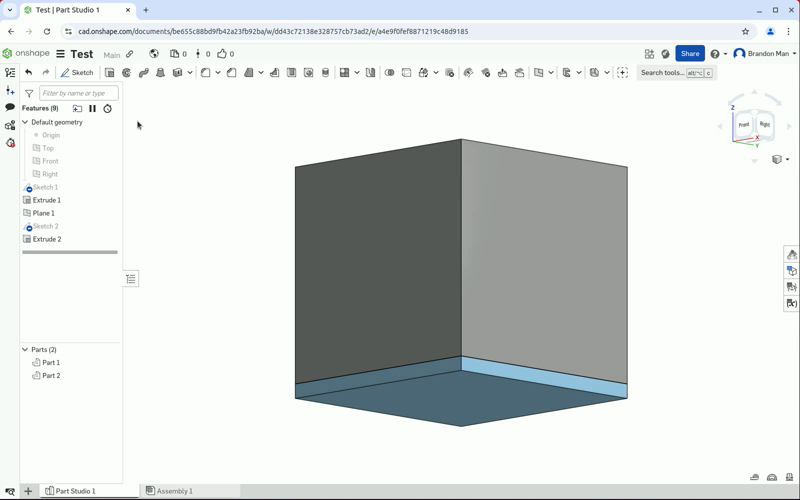
key(left, 3)
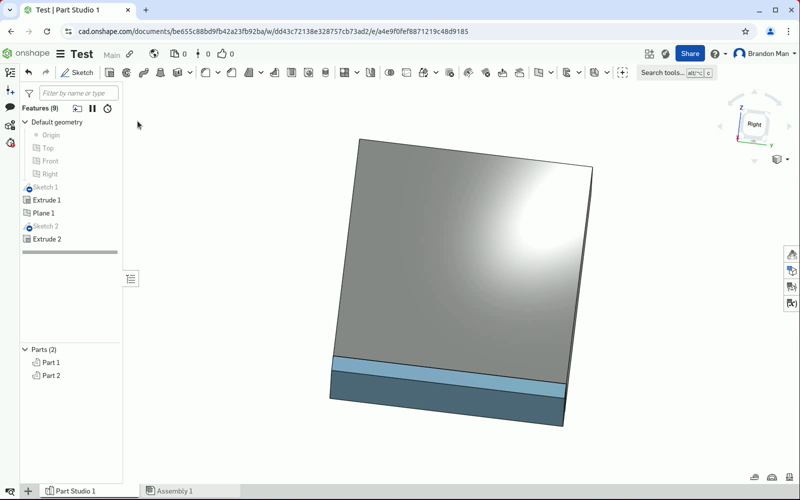
key(right, 3)
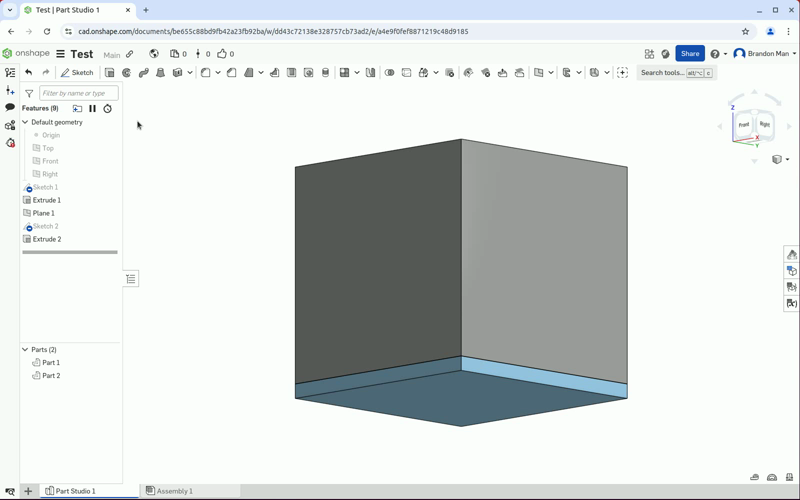
key(down, 3)
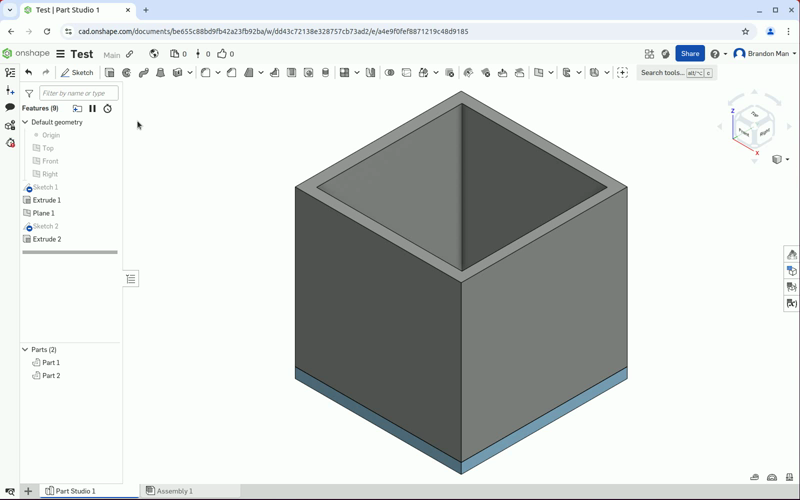
mouse_move(73, 189)
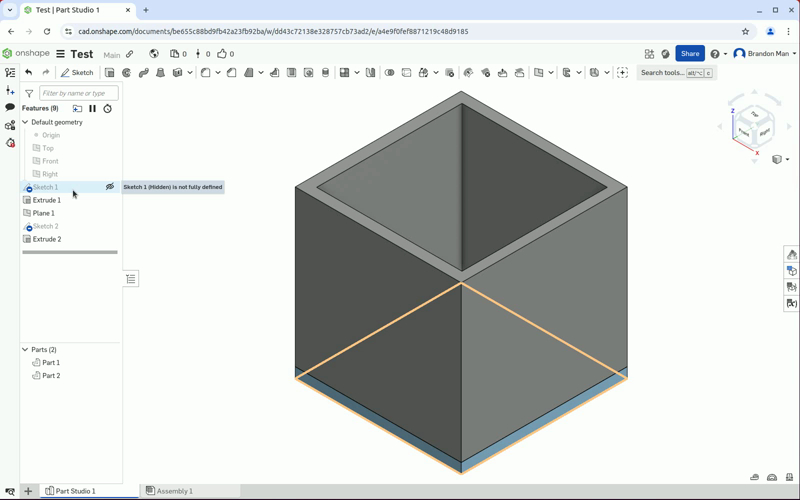
click(73, 189)